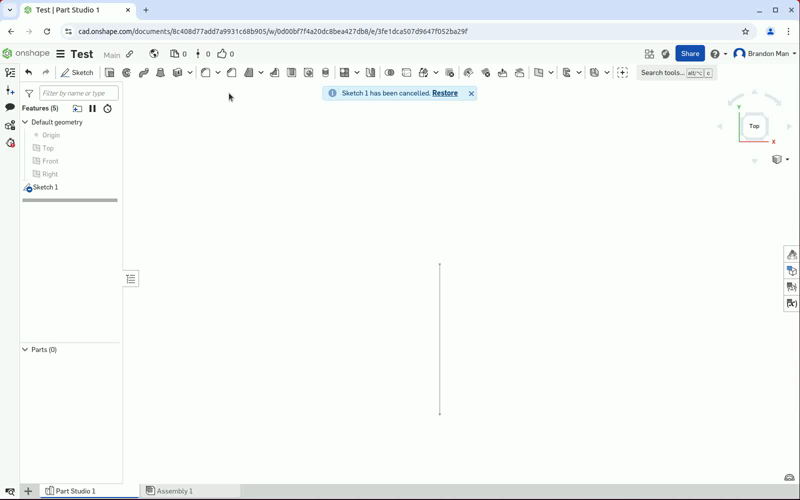
key(shift+h)
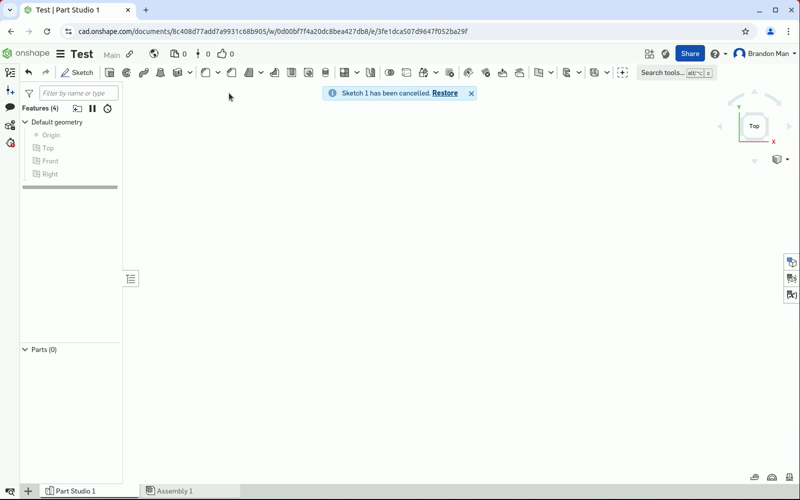
mouse_move(73, 352)
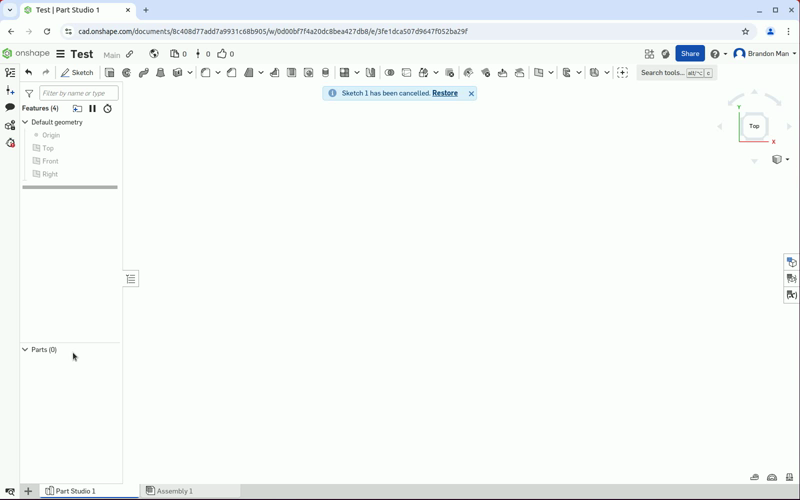
key(y)
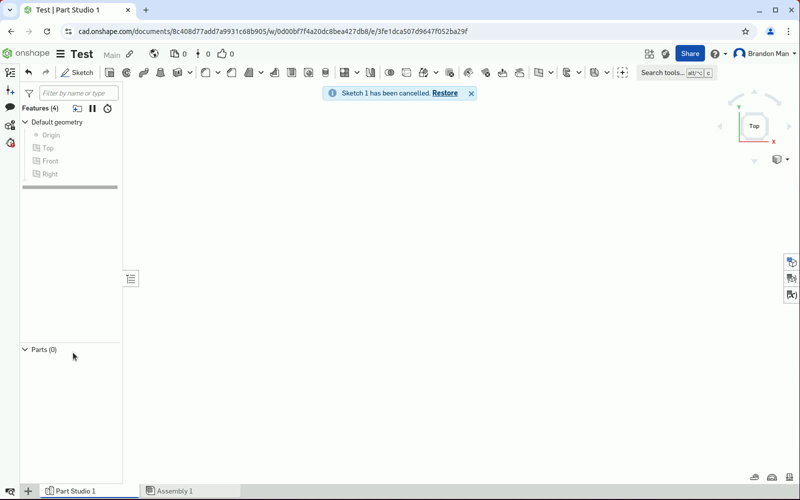
key(shift+p)
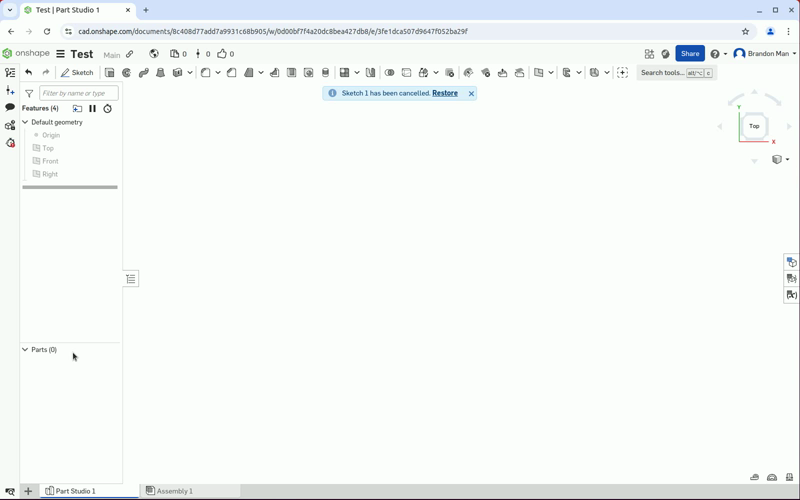
key(space)
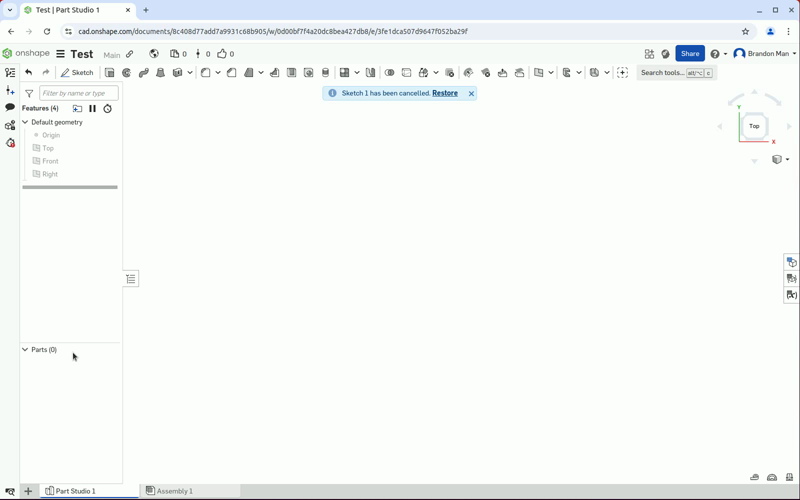
key_down(shift)
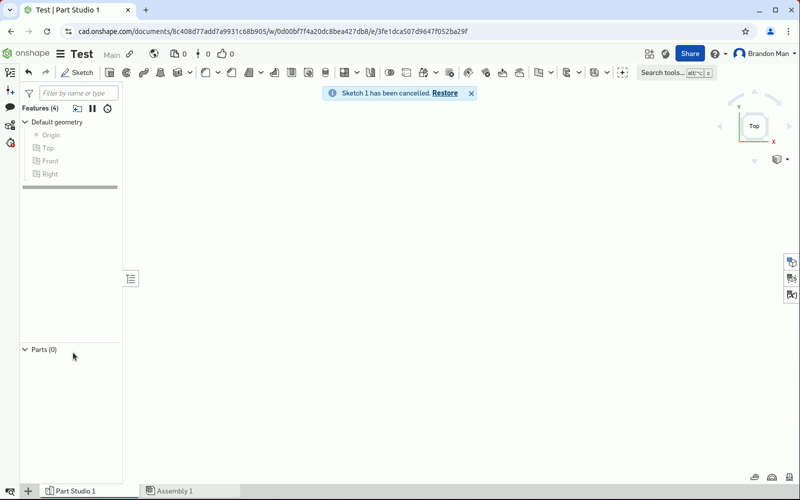
key(up)
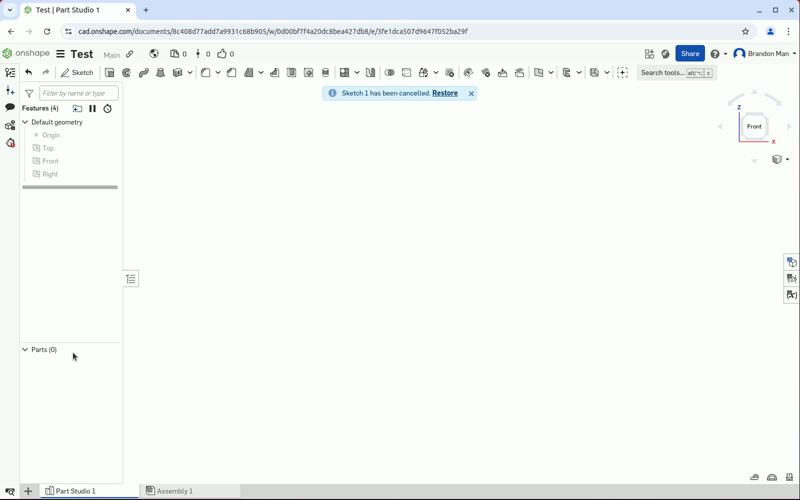
key_up(shift)
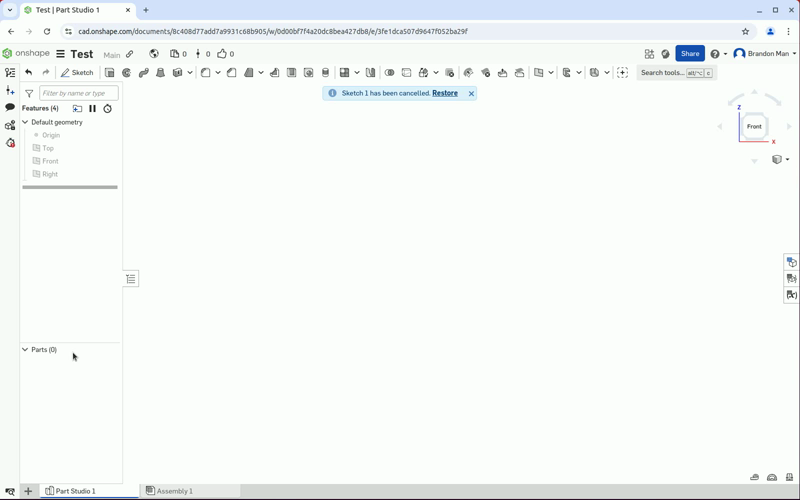
mouse_move(73, 352)
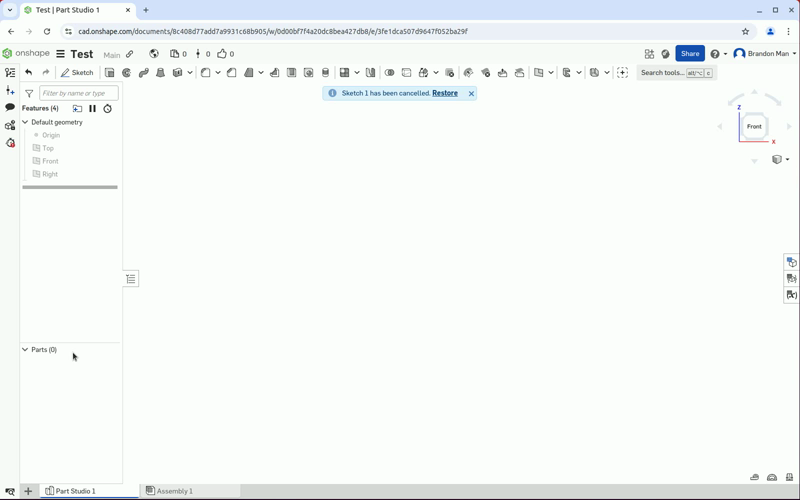
key(shift+y)
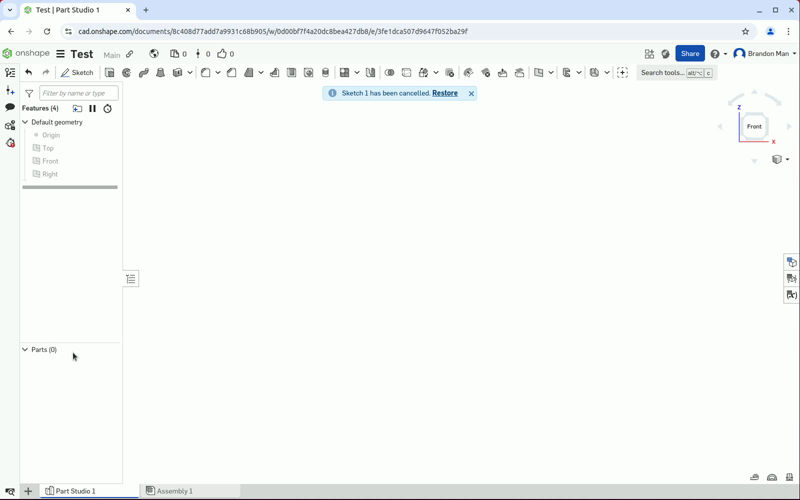
key(shift+s)
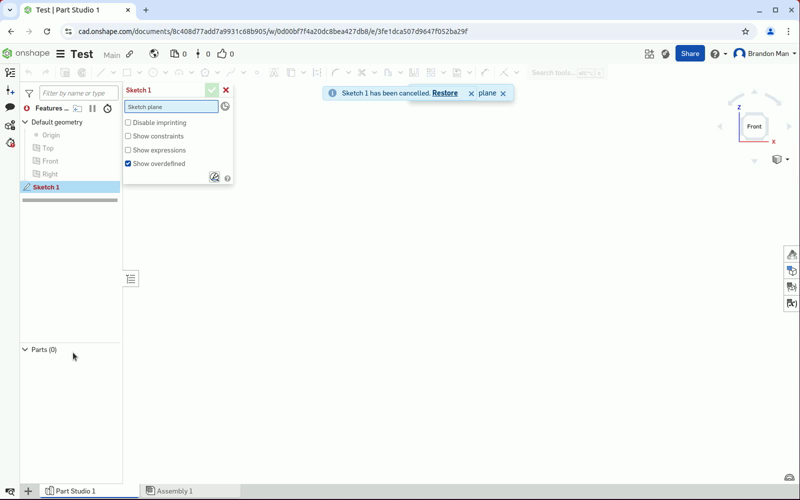
mouse_move(73, 163)
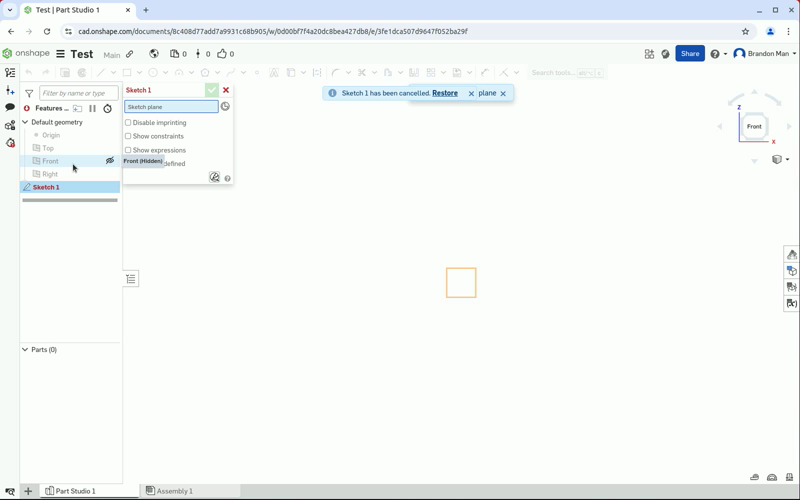
click(73, 163)
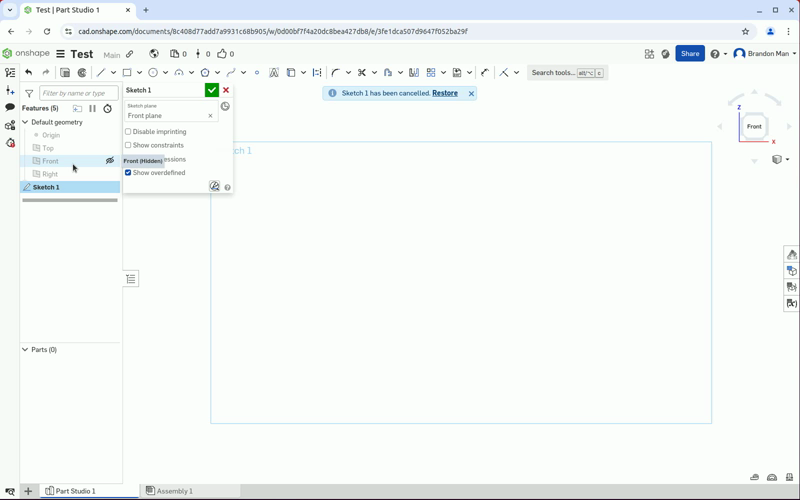
mouse_move(73, 352)
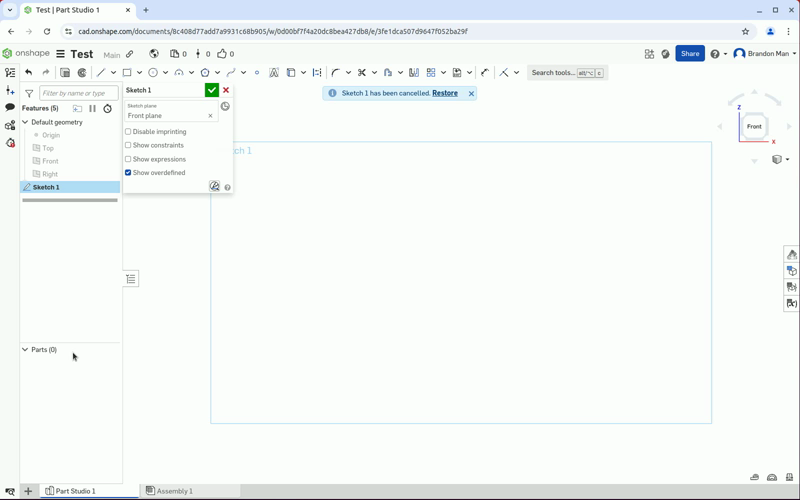
key(y)
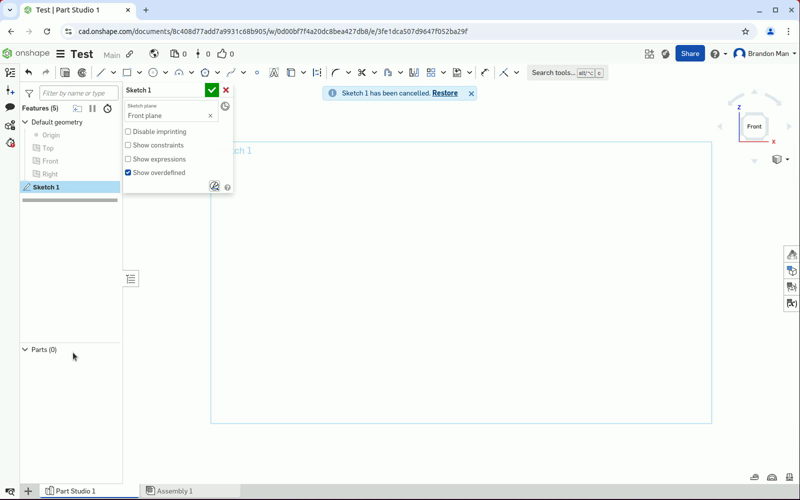
key(c)
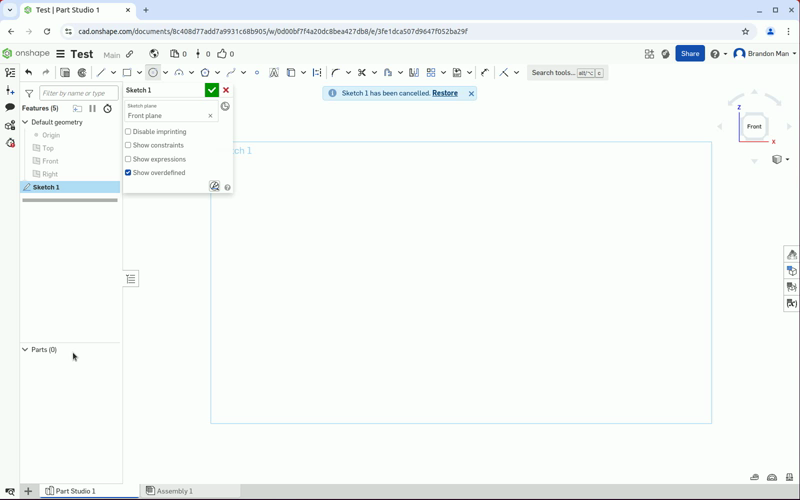
key_down(shift)
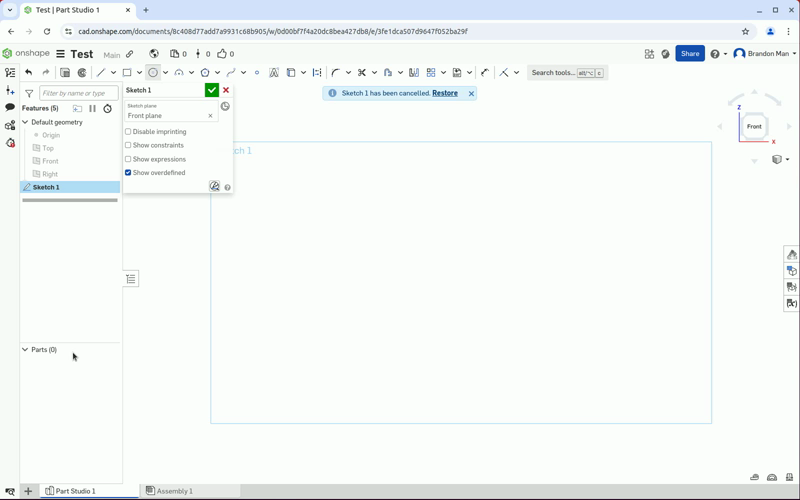
mouse_move(460, 282)
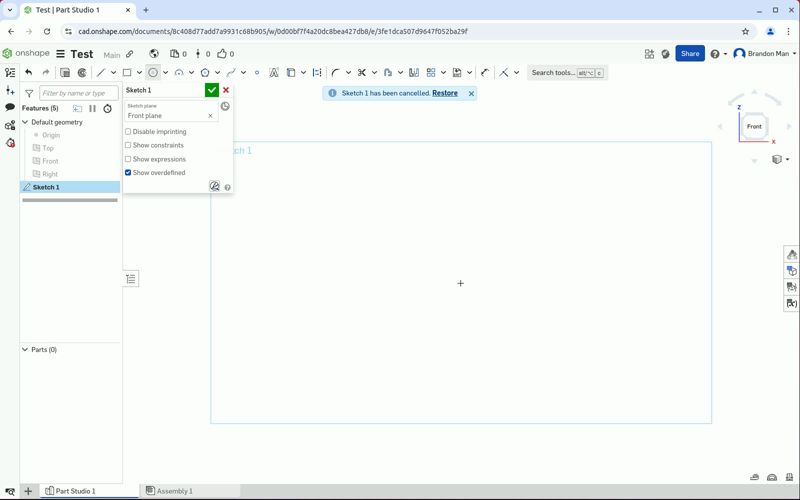
click(460, 282)
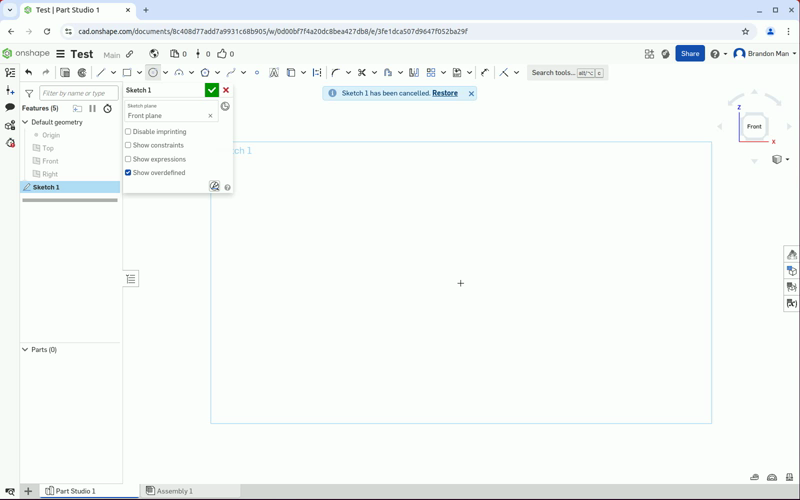
key_up(shift)
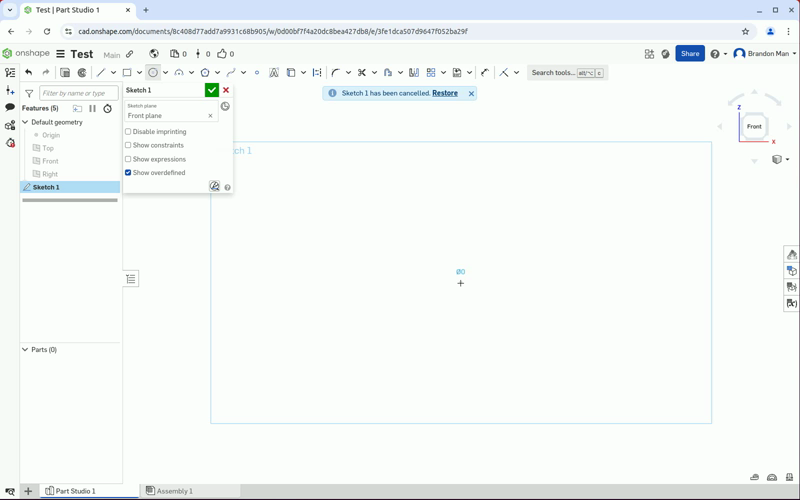
mouse_move(505, 282)
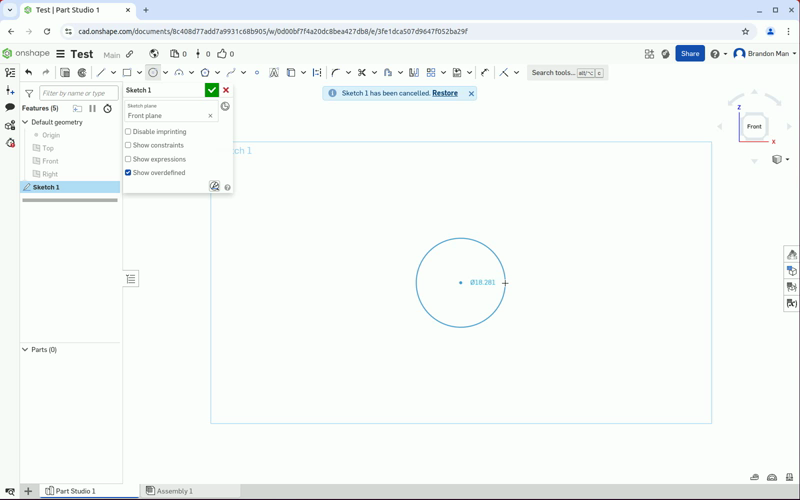
click(505, 282)
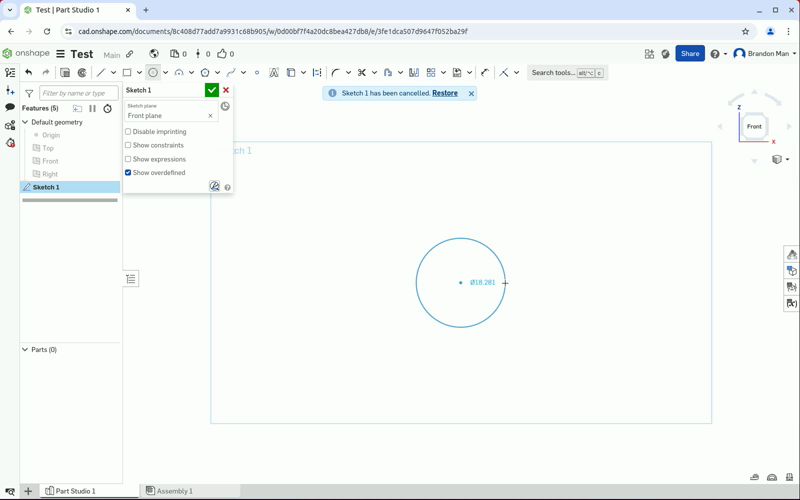
key(esc)
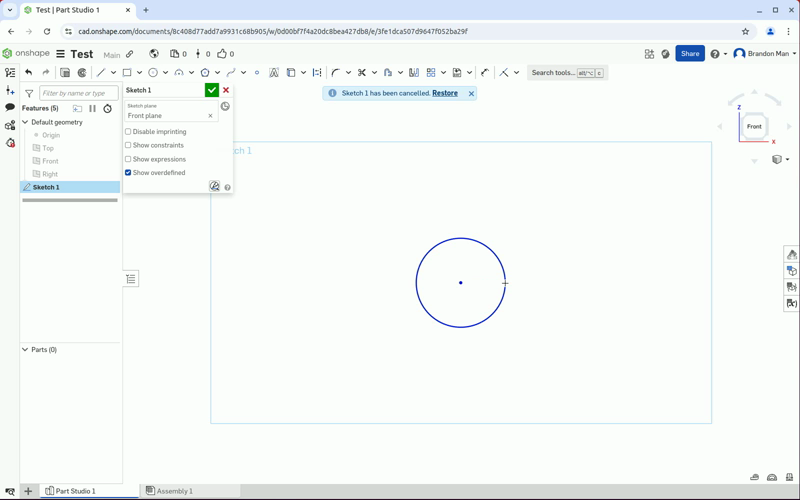
key(c)
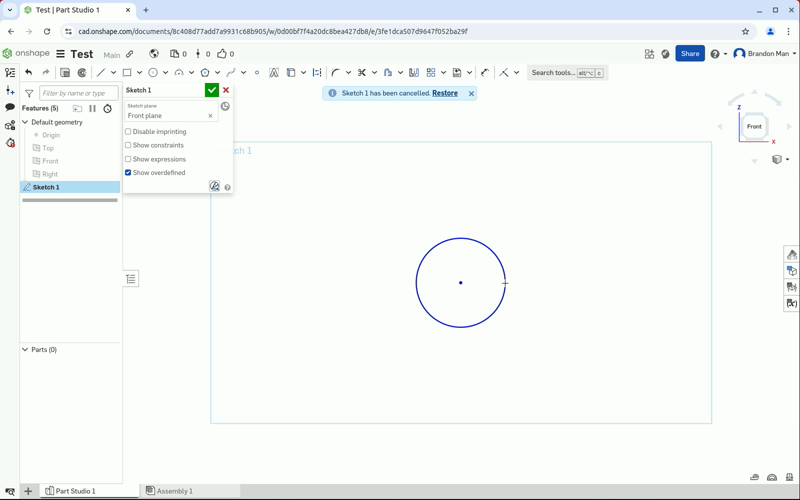
key_down(shift)
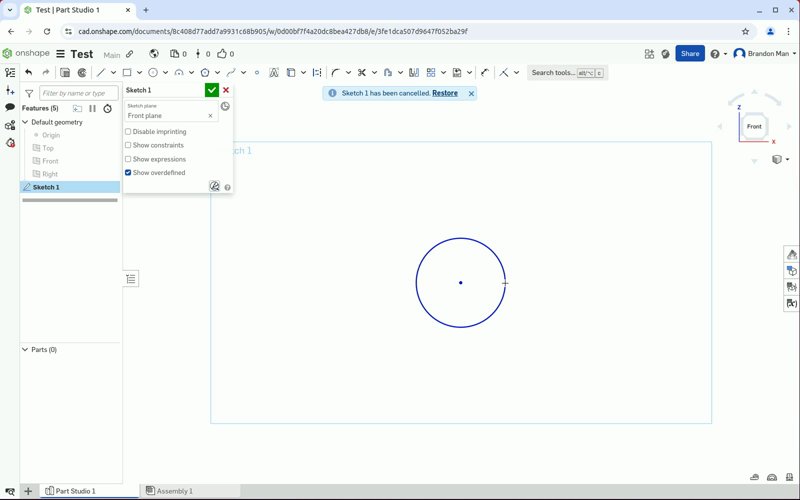
mouse_move(460, 282)
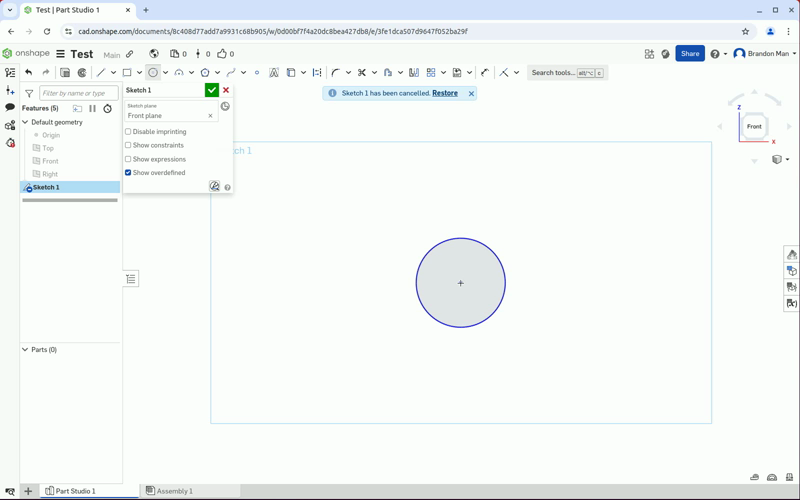
click(460, 282)
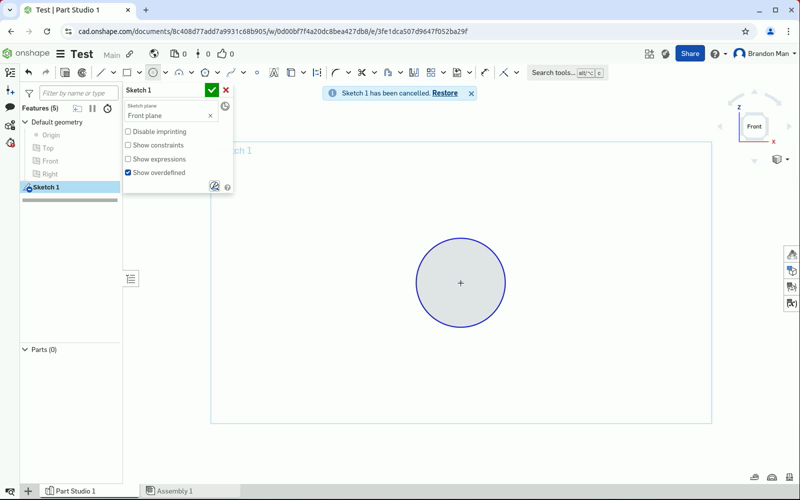
key_up(shift)
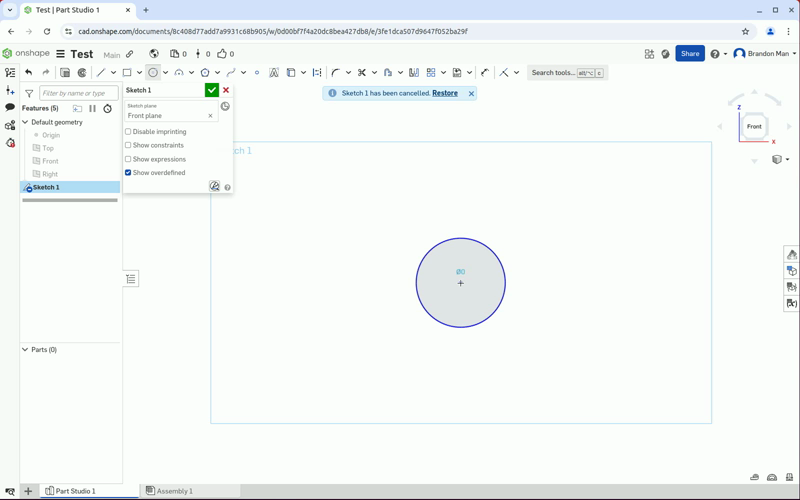
mouse_move(478, 282)
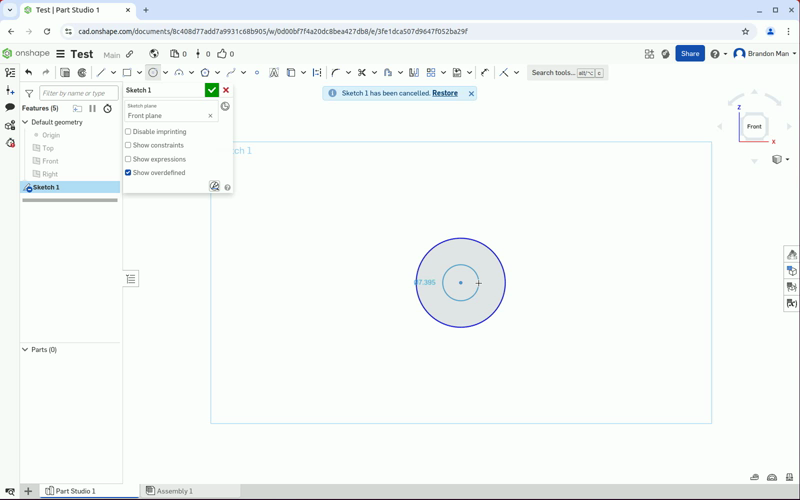
click(478, 282)
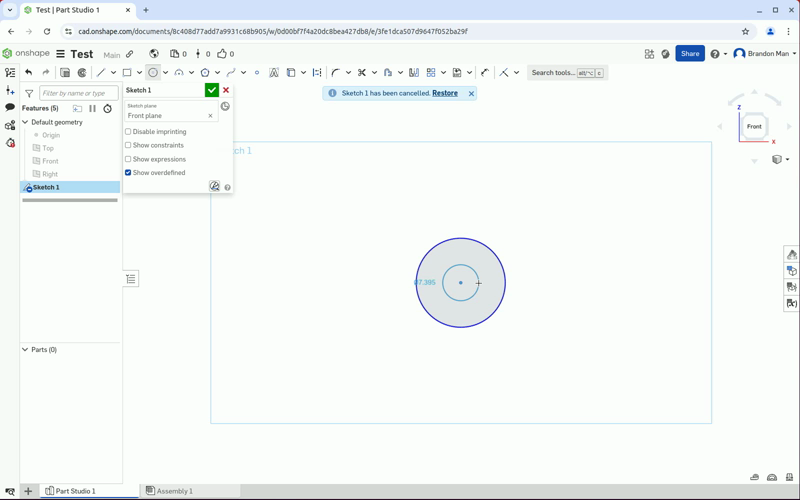
key(esc)
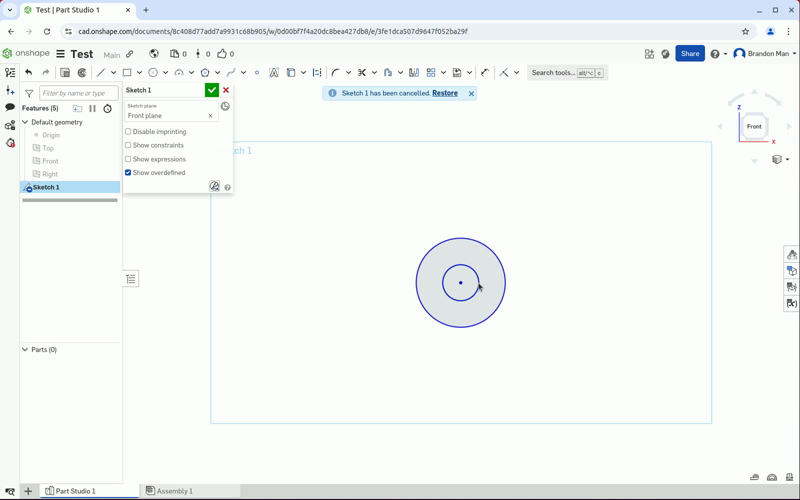
mouse_move(423, 287)
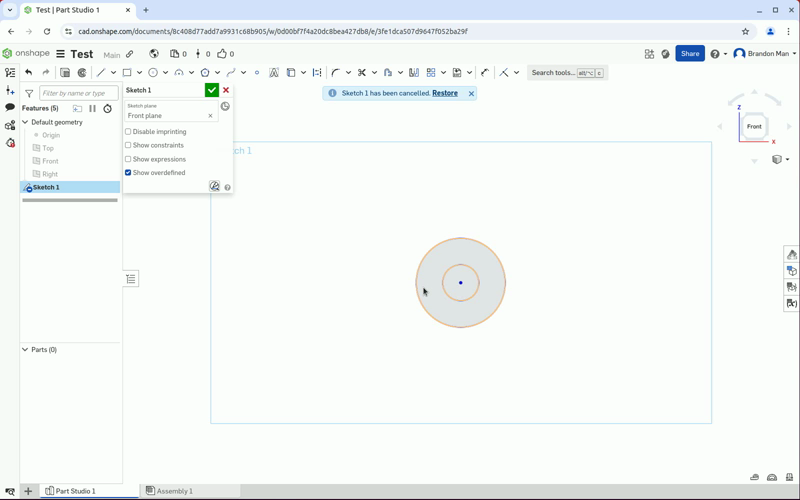
click(423, 287)
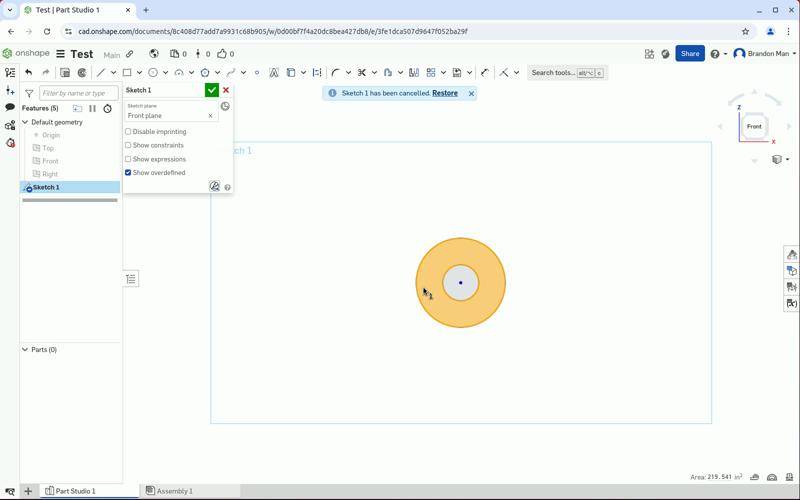
mouse_move(73, 352)
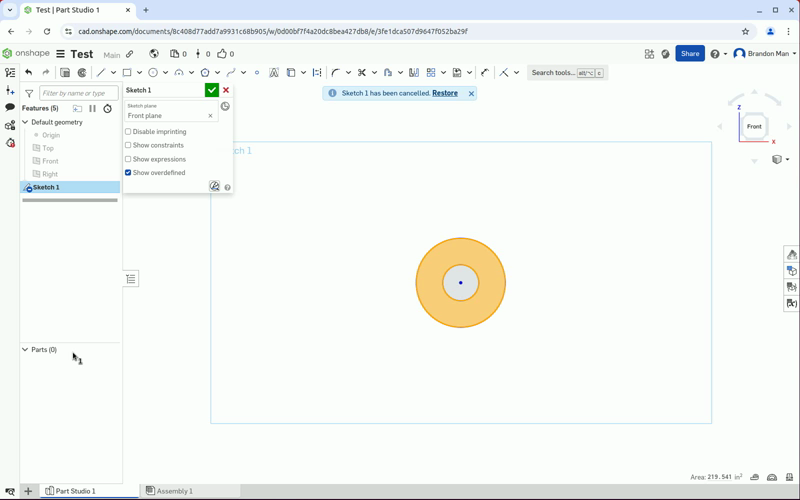
key(shift+y)
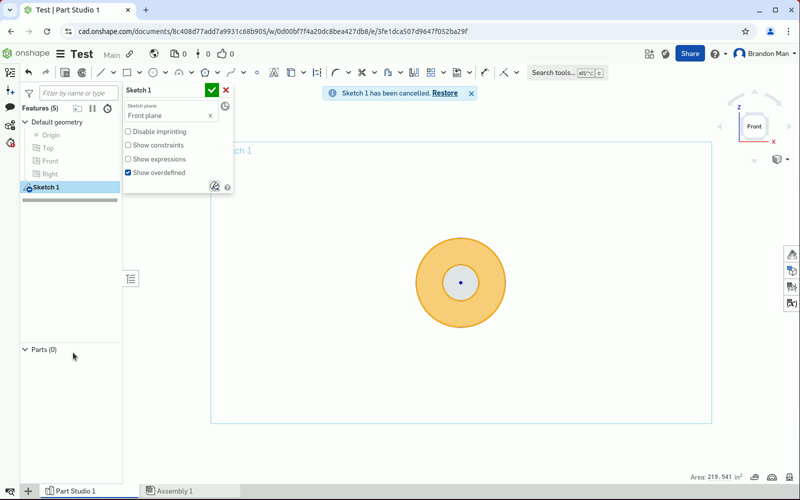
key(shift+e)
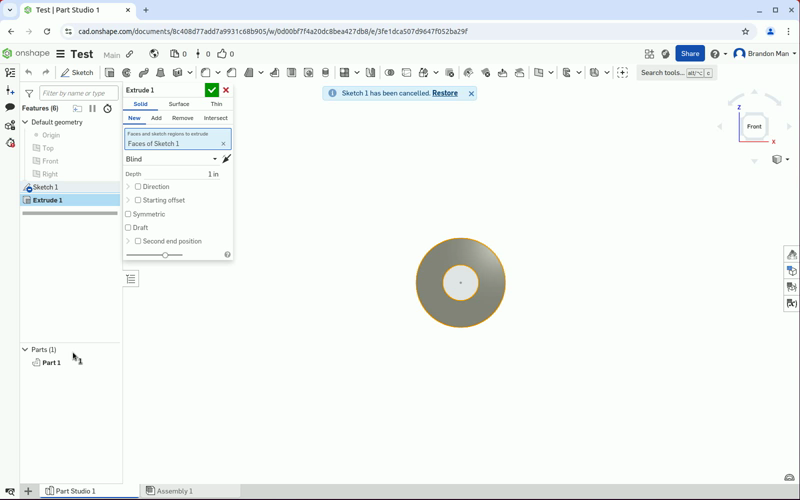
mouse_move(143, 106)
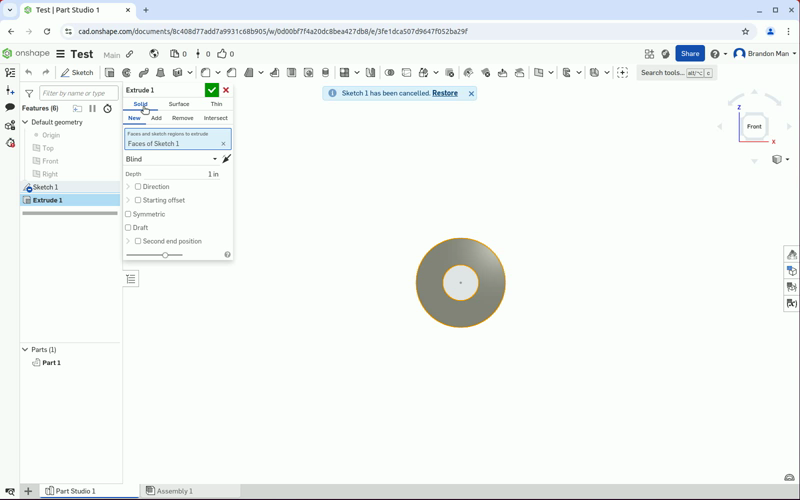
click(143, 106)
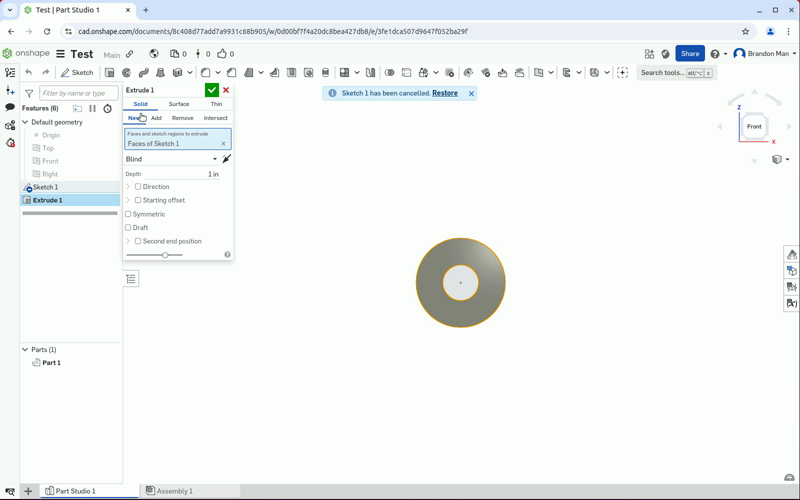
mouse_move(137, 120)
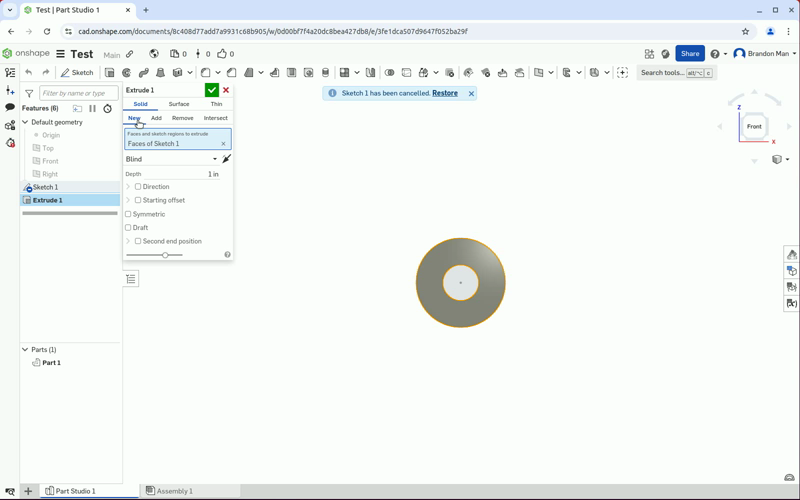
click(137, 120)
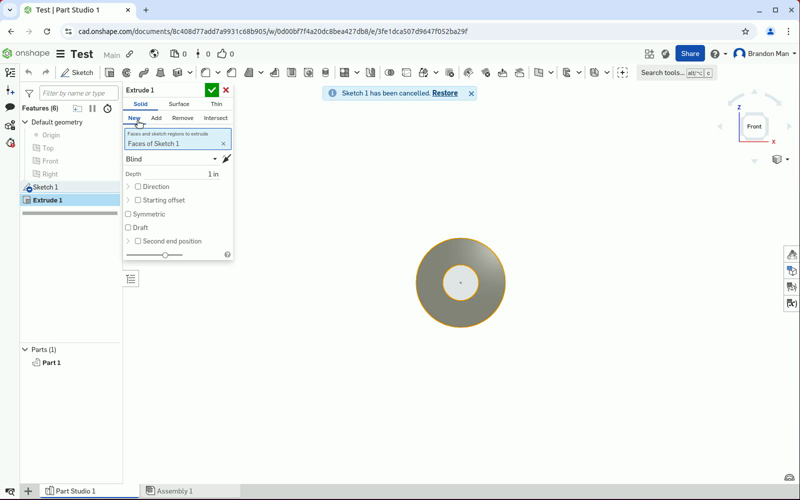
key(tab, 4)
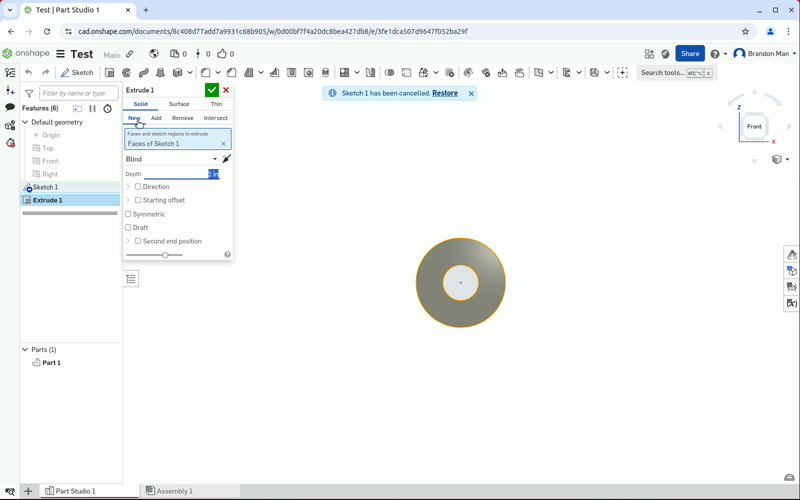
text(3.611)
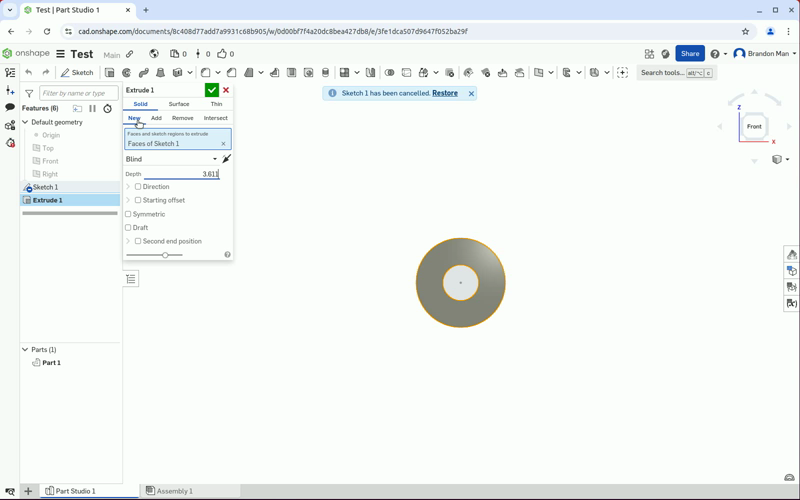
key(enter)
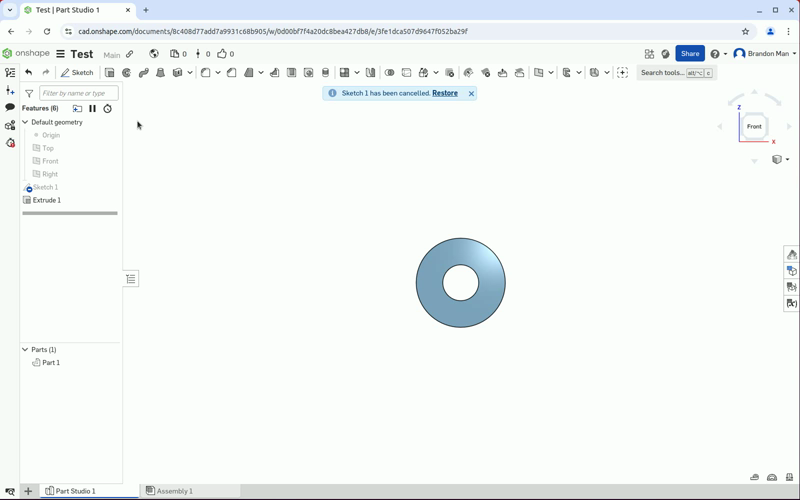
key(shift+h)
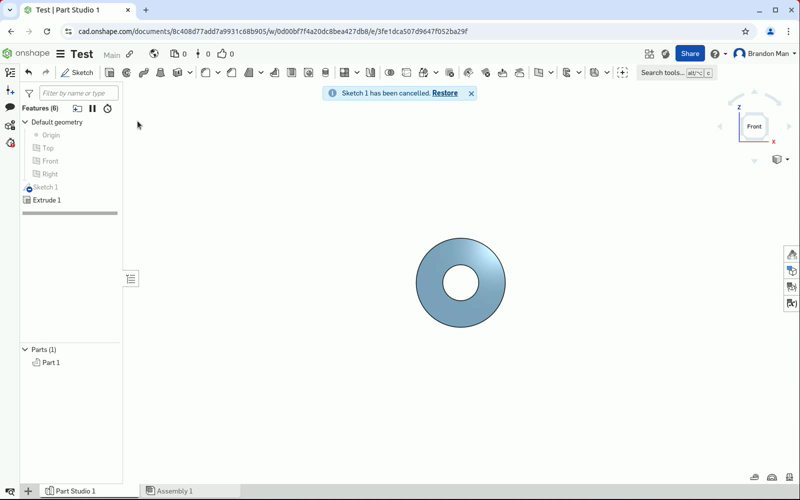
key(shift+h)
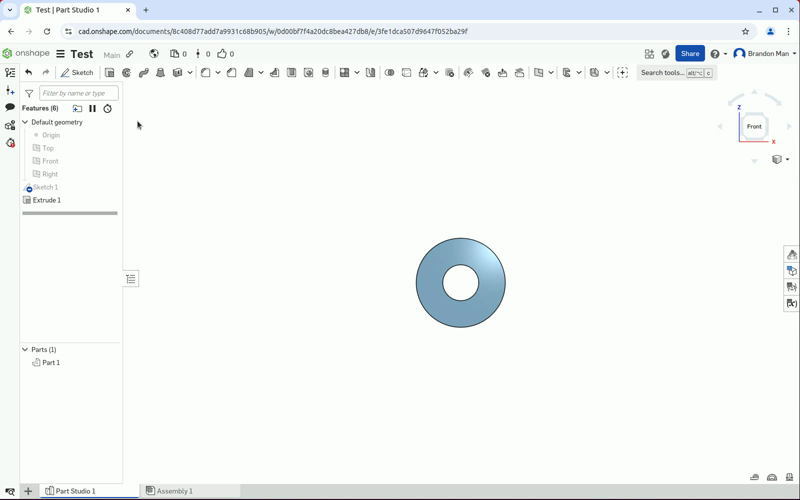
mouse_move(73, 189)
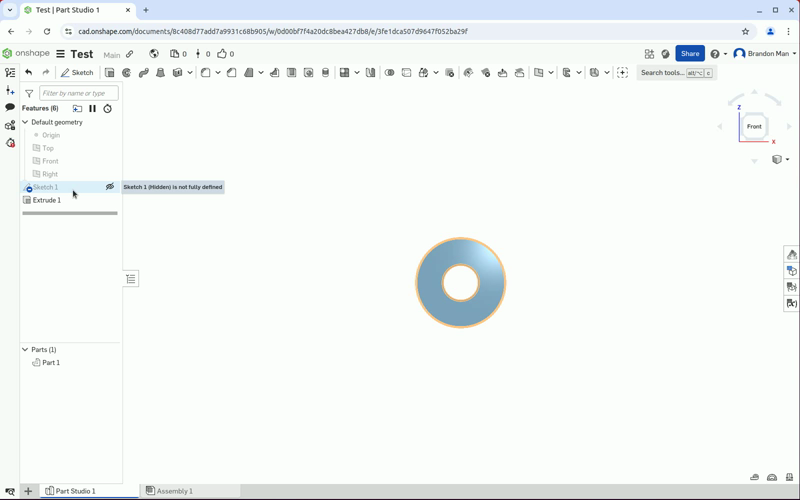
click(73, 189)
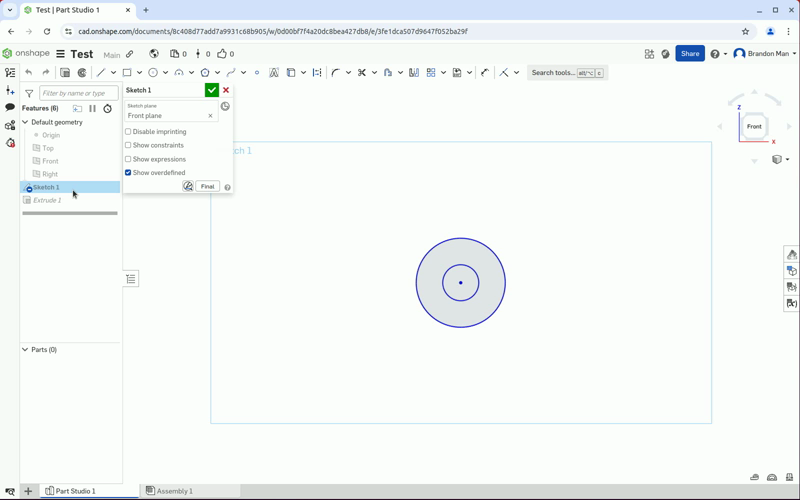
mouse_move(229, 92)
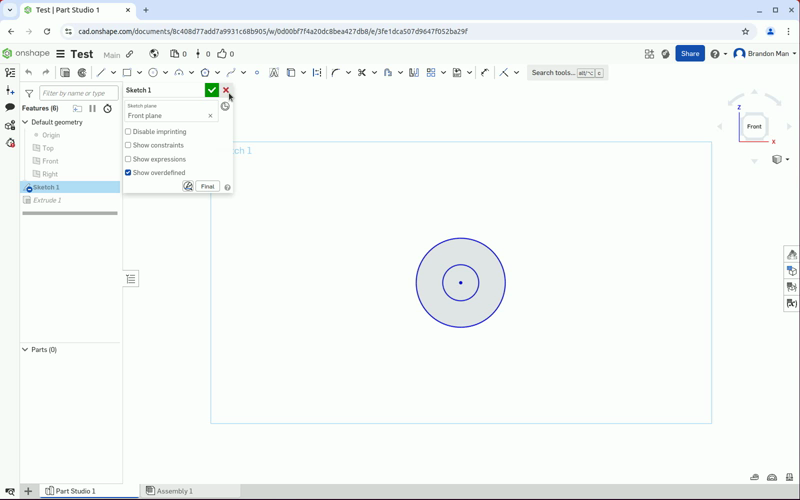
click(229, 92)
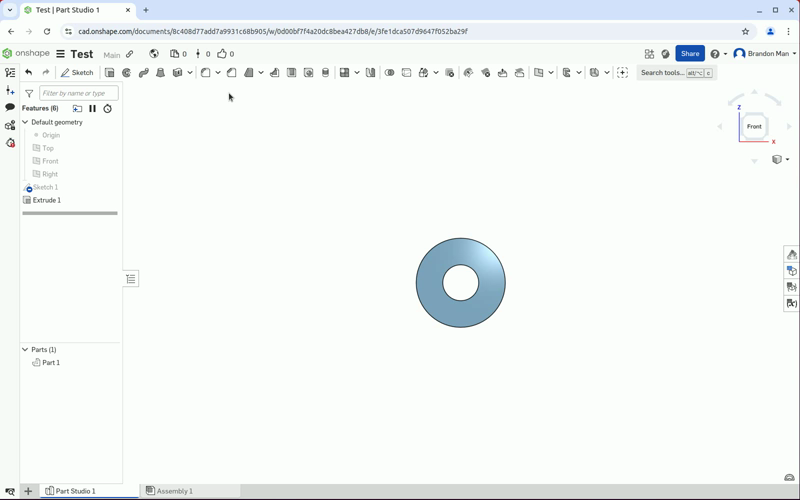
mouse_move(541, 75)
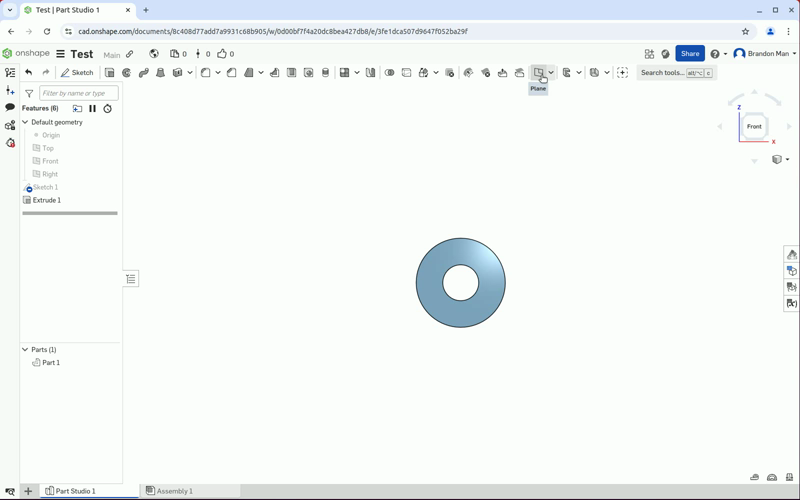
click(541, 75)
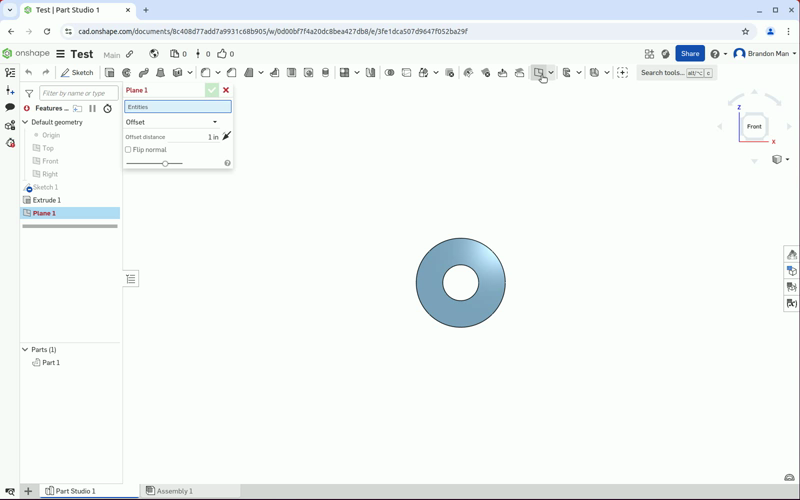
mouse_move(73, 163)
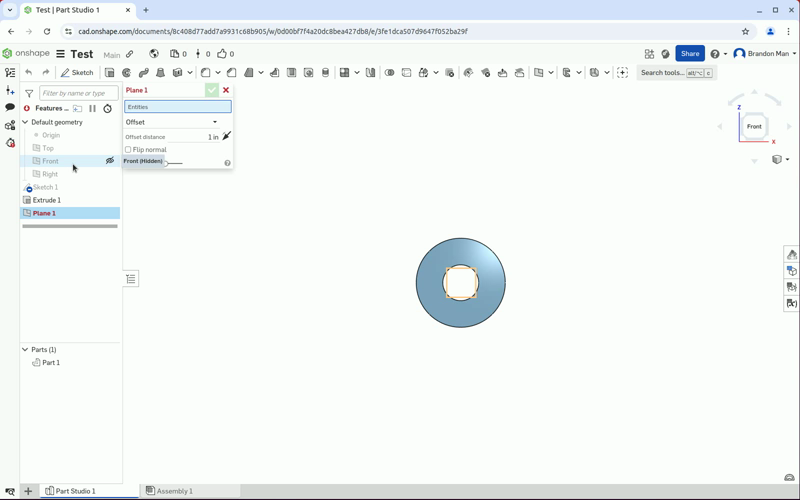
click(73, 163)
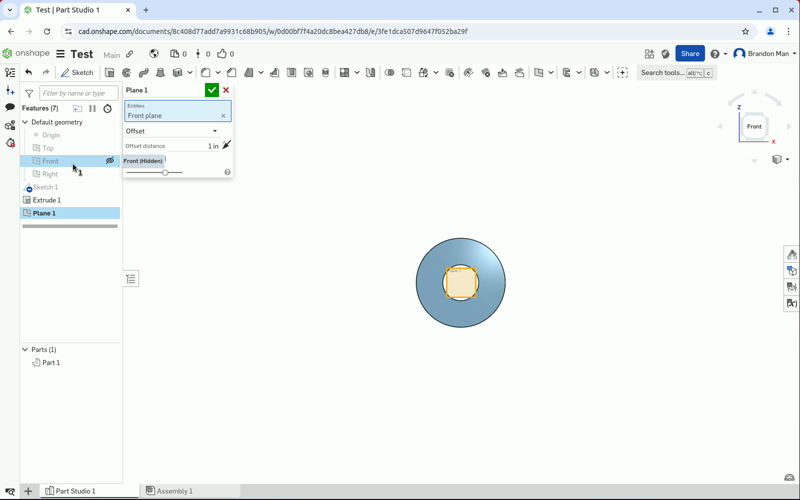
key(tab, 2)
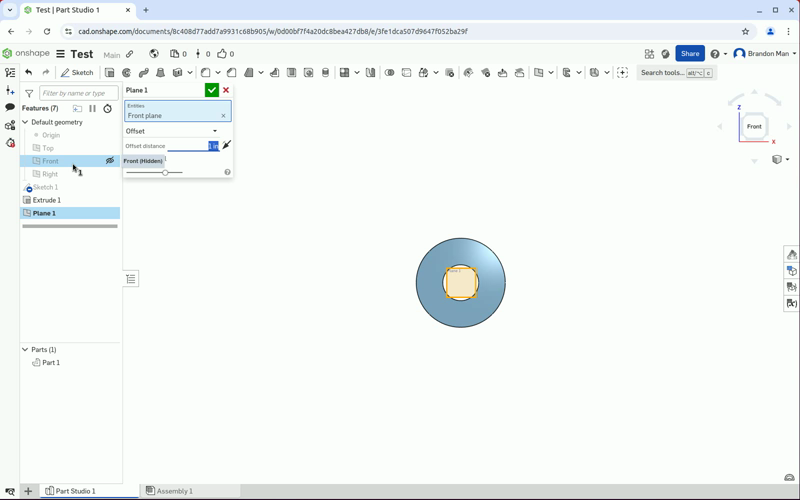
text(3.605)
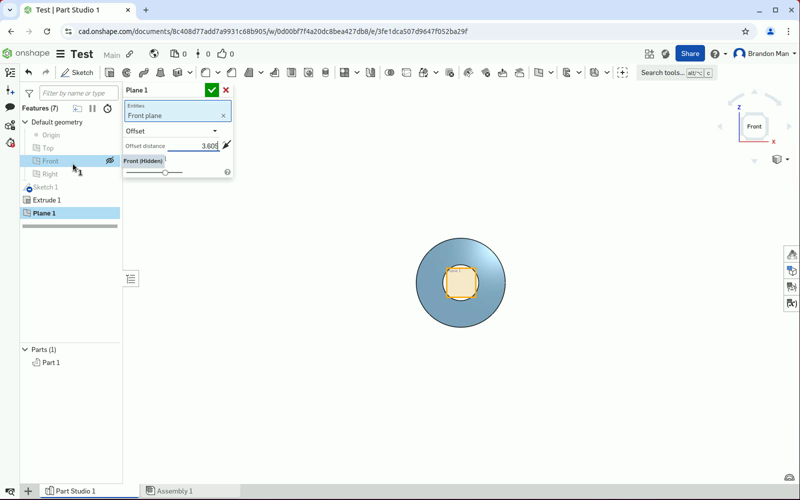
key(enter, 2)
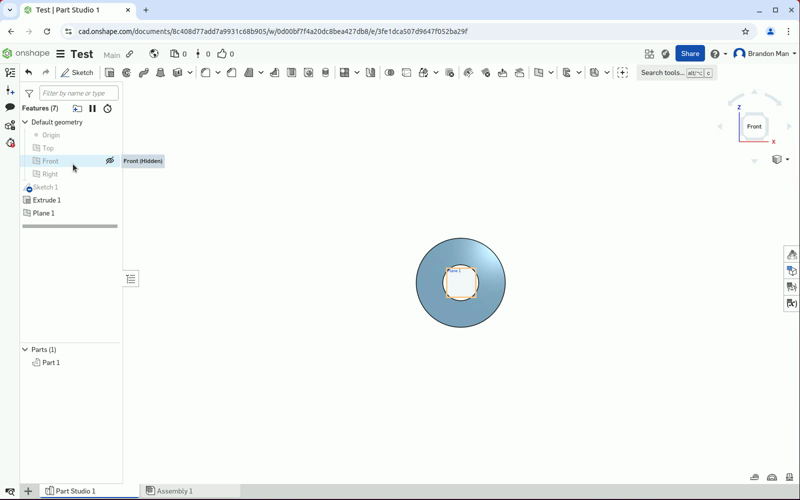
key(shift+s)
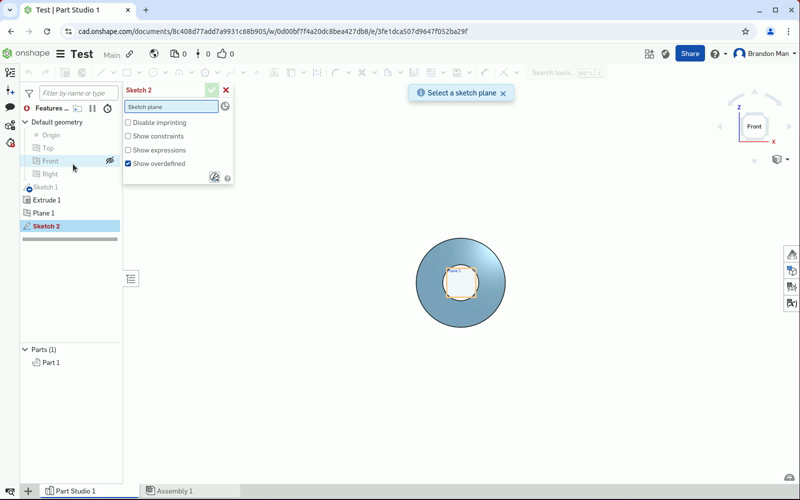
mouse_move(73, 215)
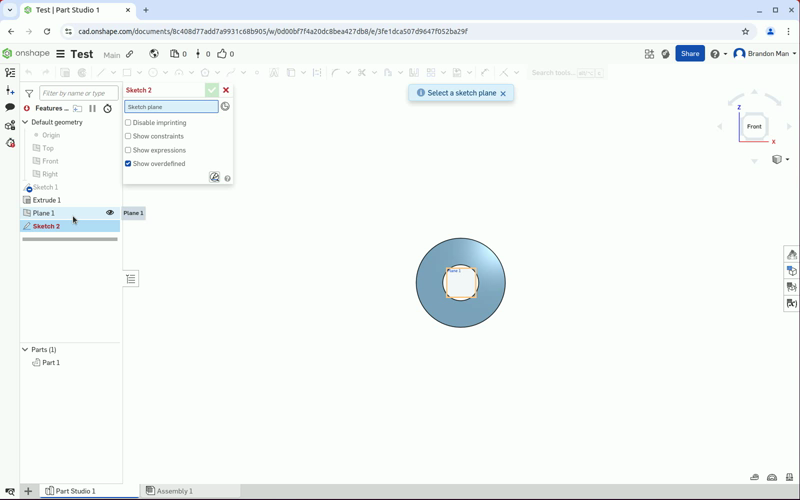
click(73, 215)
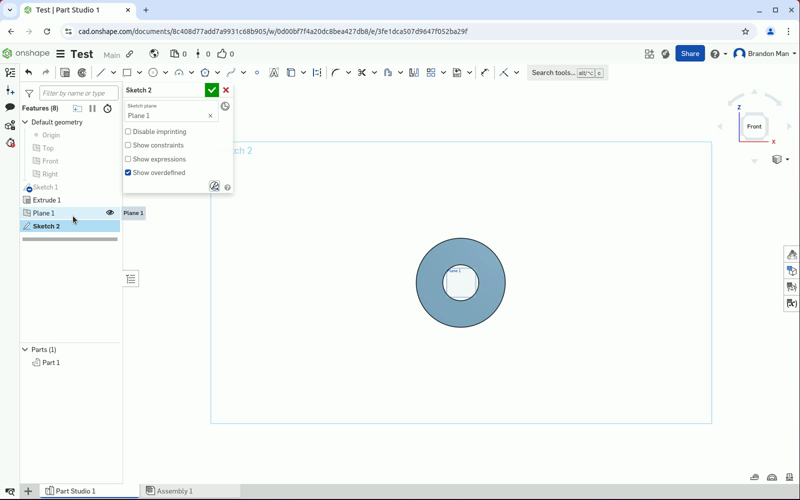
mouse_move(73, 352)
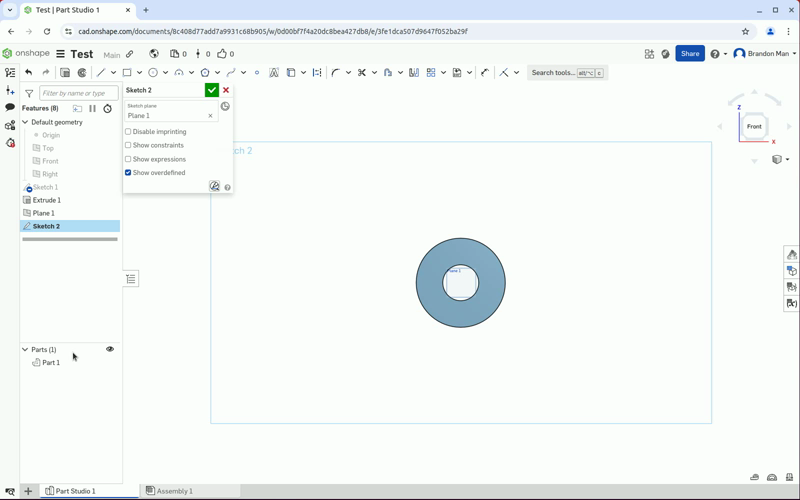
key(y)
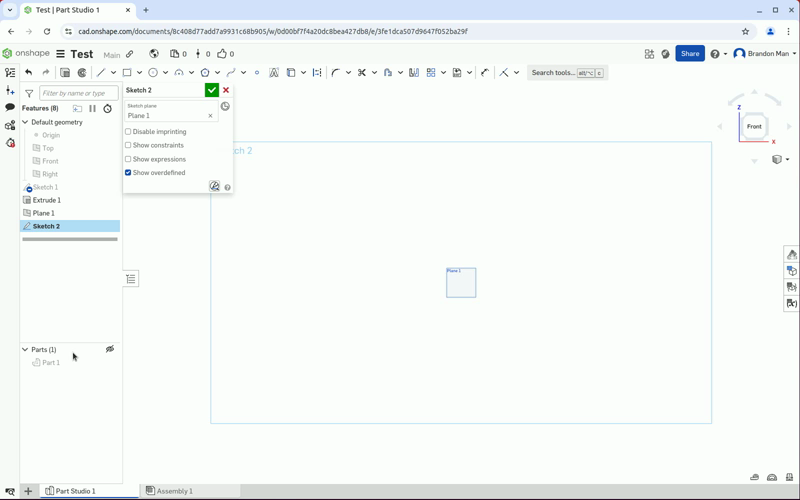
key(c)
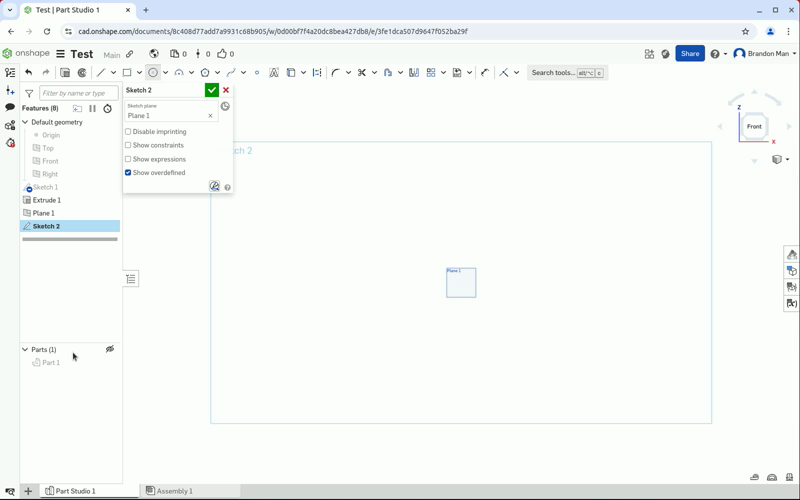
key_down(shift)
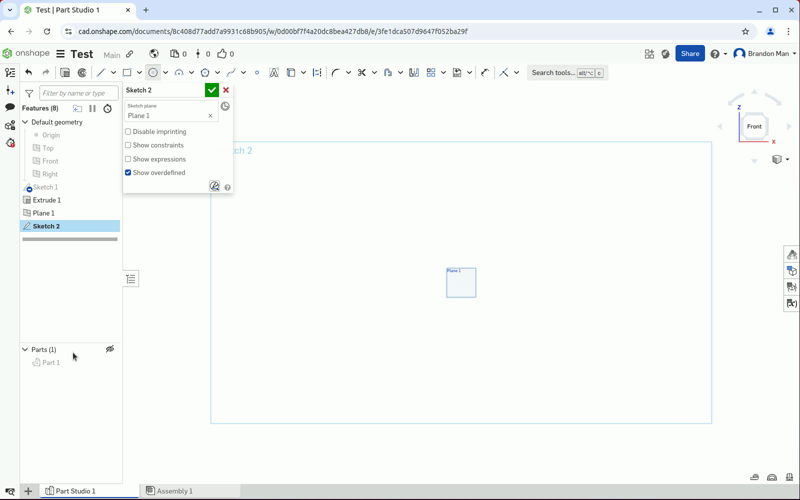
mouse_move(460, 282)
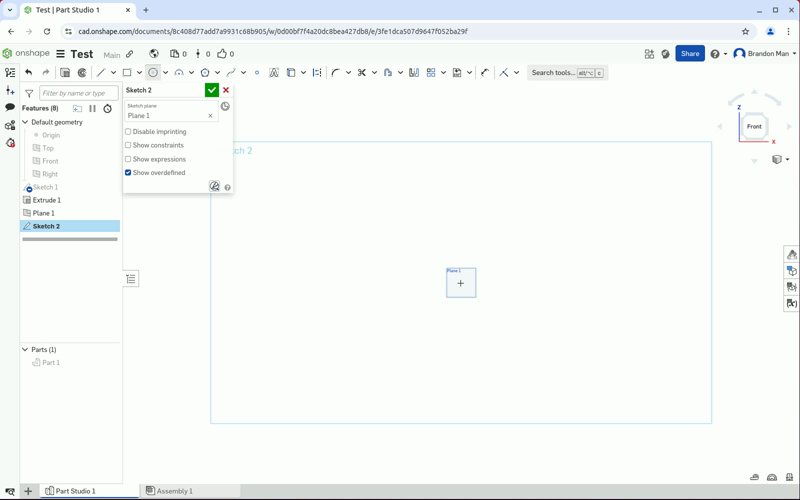
click(460, 282)
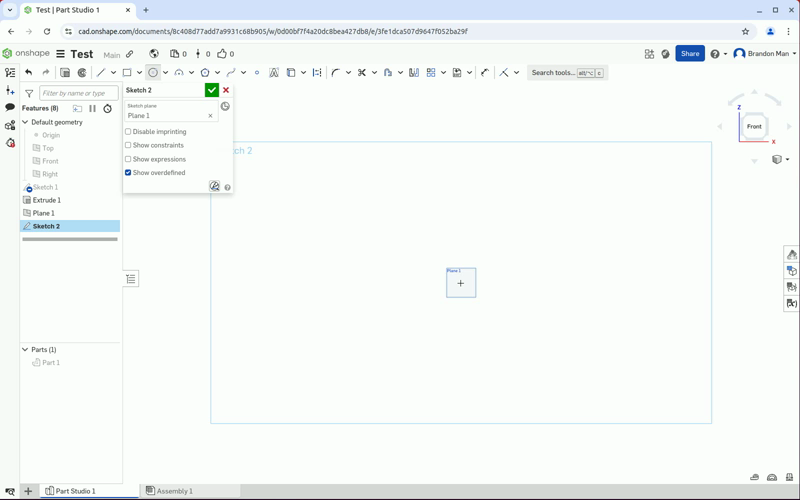
key_up(shift)
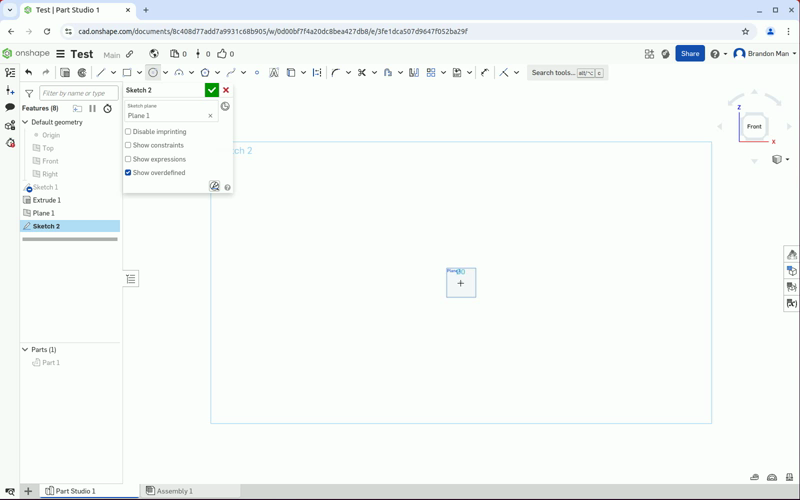
mouse_move(492, 282)
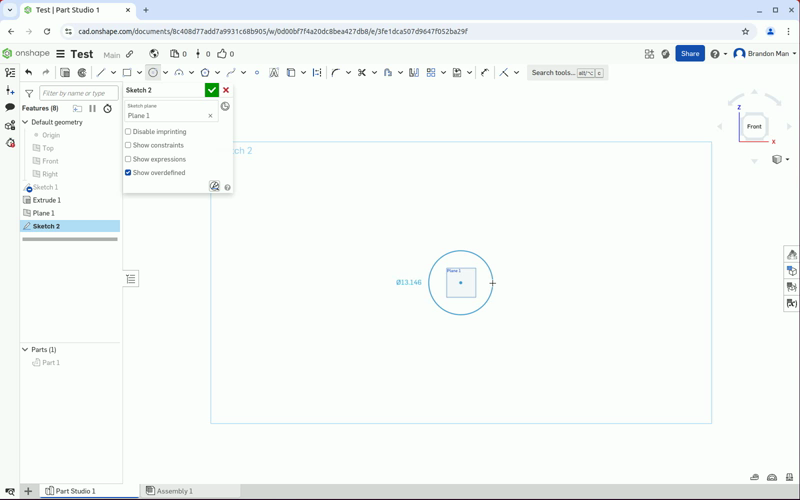
click(492, 282)
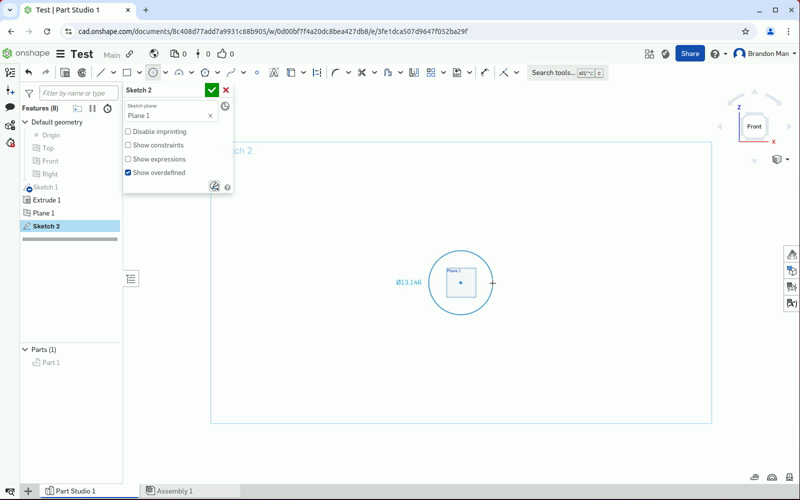
key(esc)
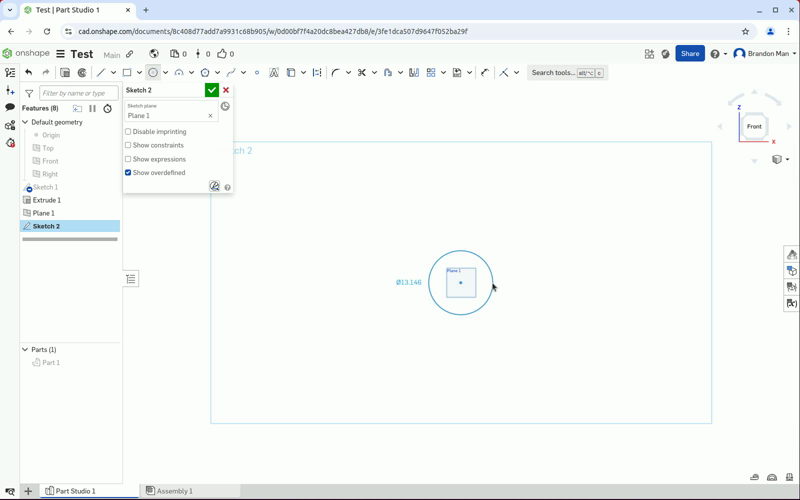
key(c)
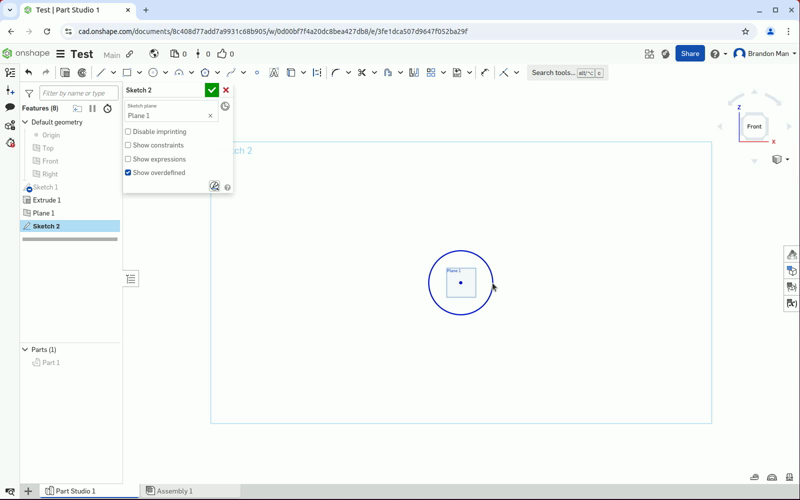
key_down(shift)
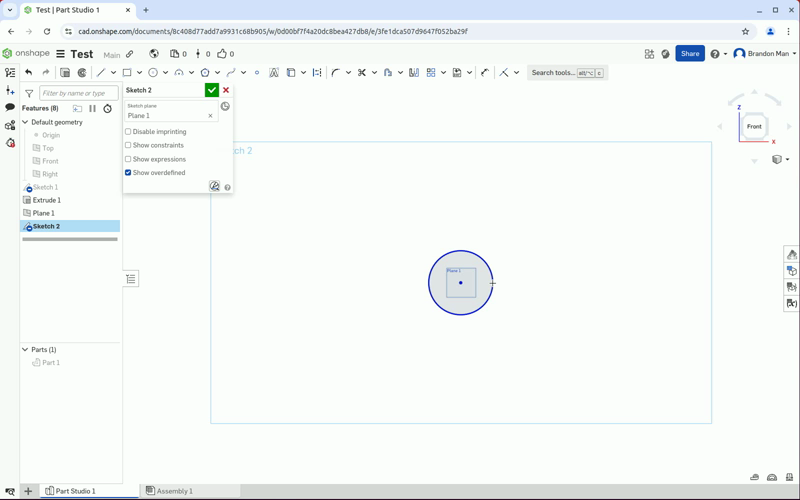
mouse_move(460, 282)
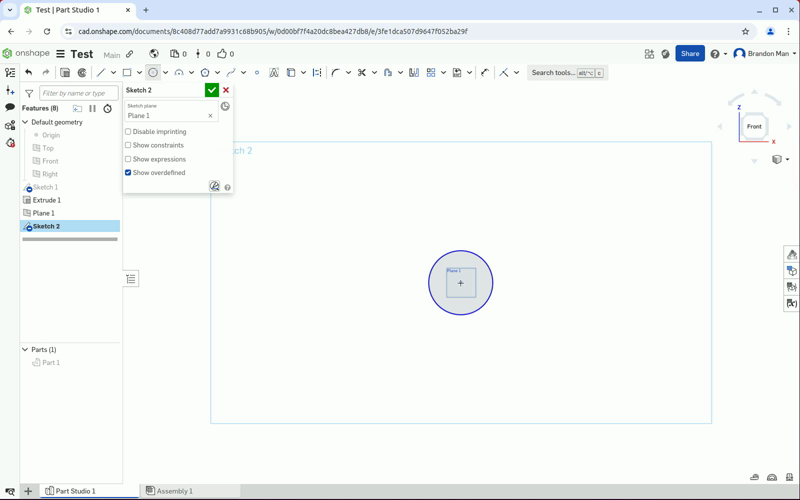
click(460, 282)
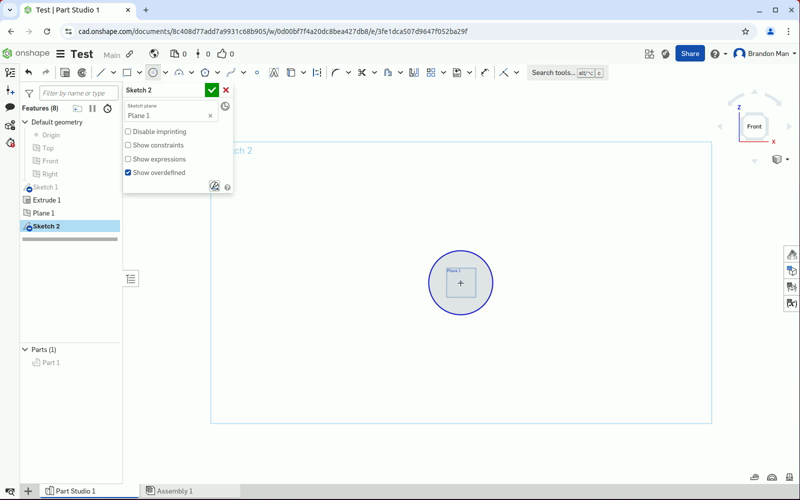
key_up(shift)
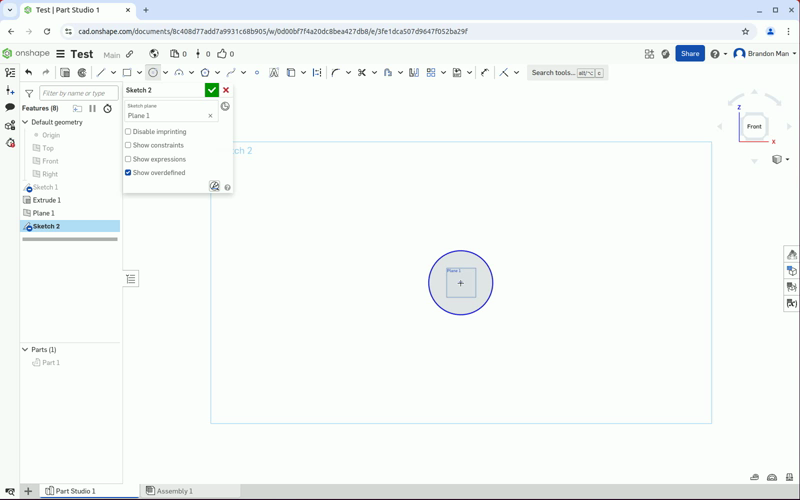
mouse_move(478, 282)
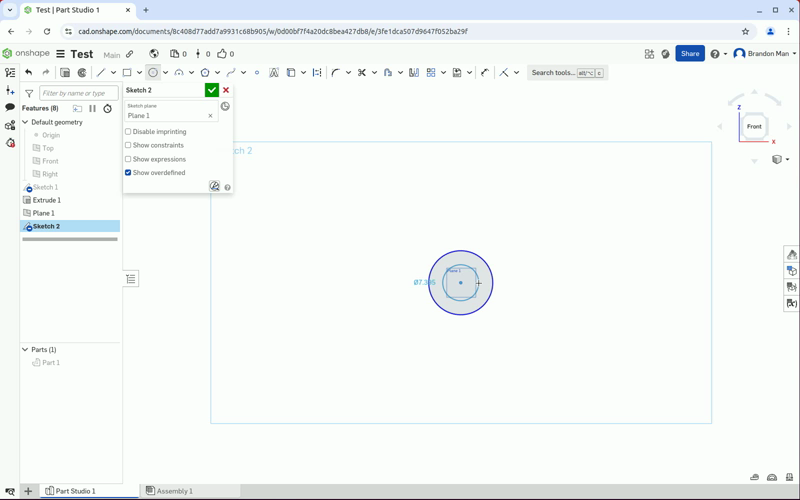
click(478, 282)
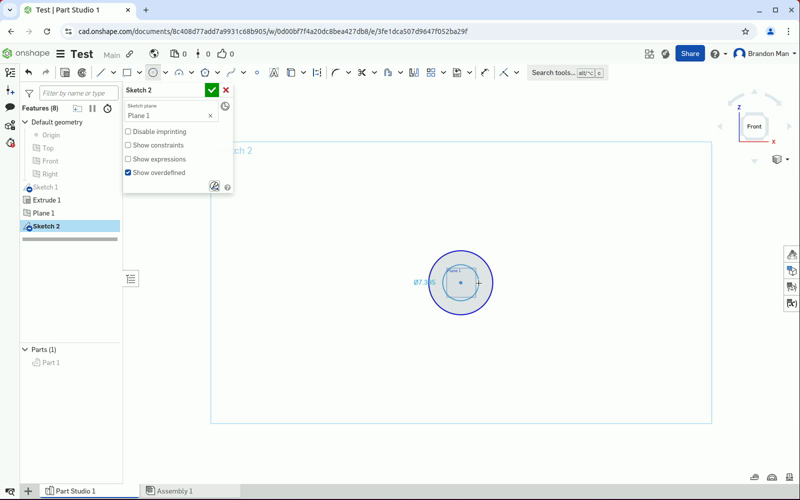
key(esc)
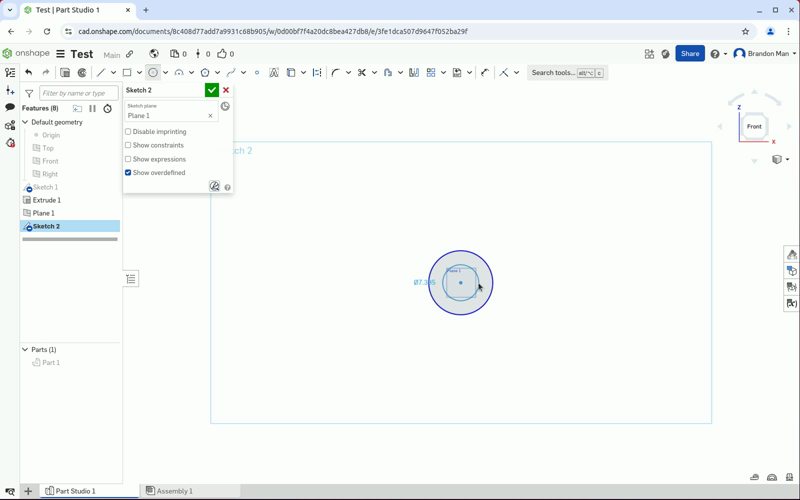
mouse_move(459, 254)
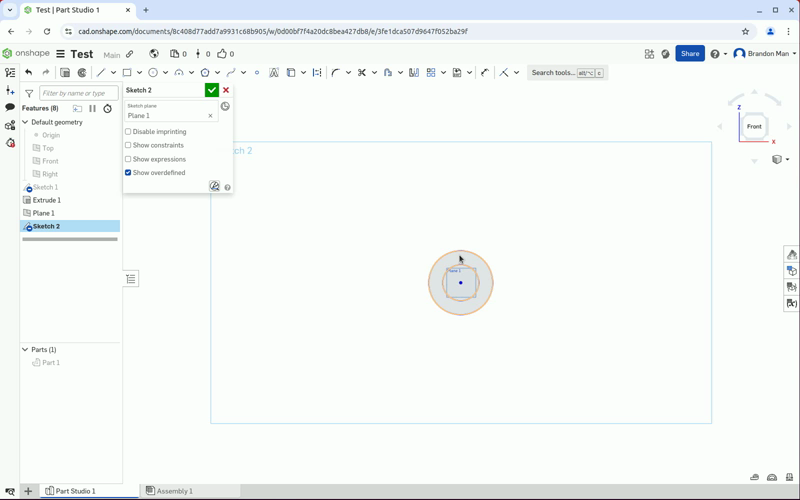
click(459, 254)
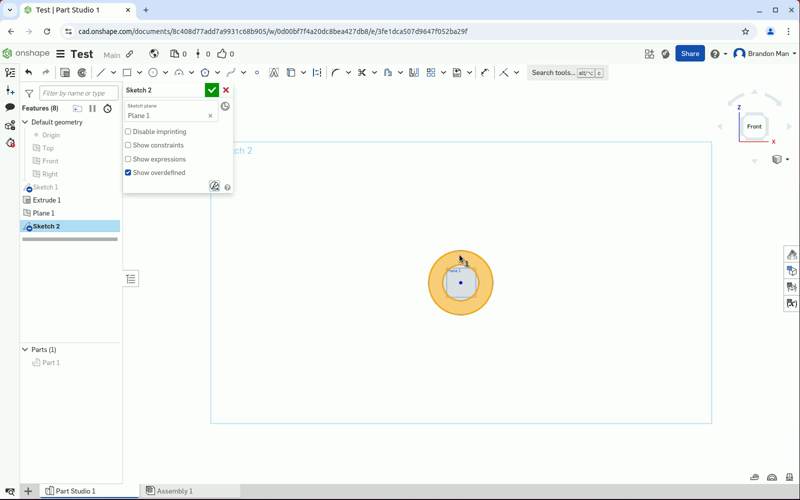
mouse_move(73, 352)
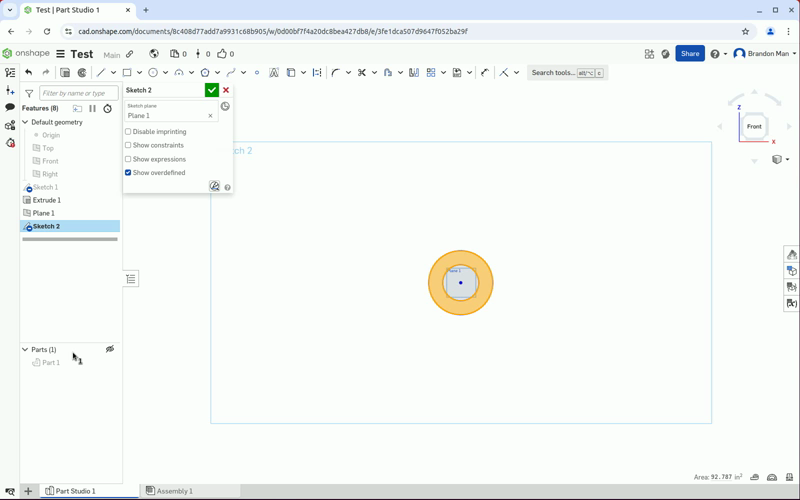
key(shift+y)
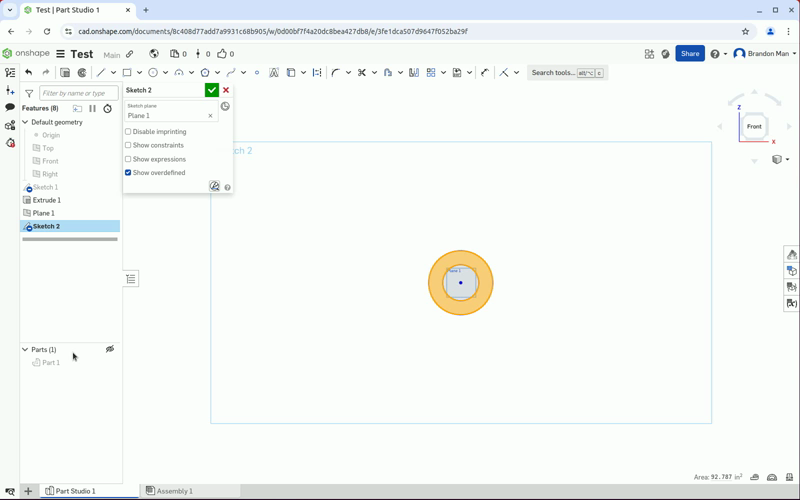
key(shift+e)
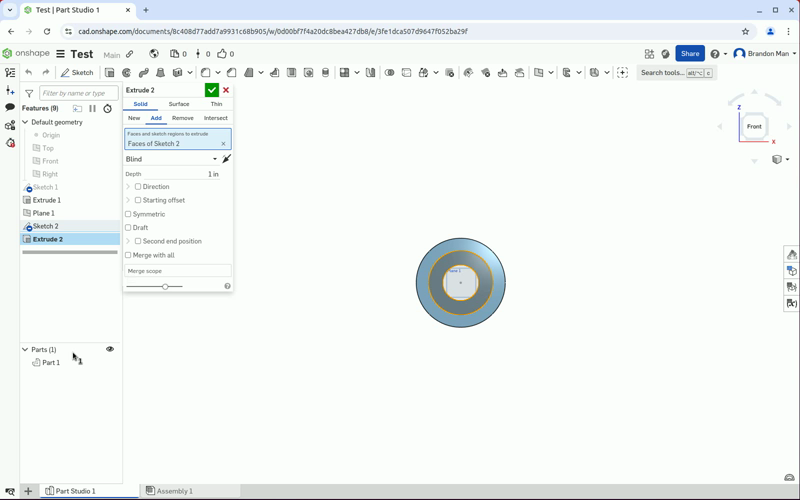
mouse_move(143, 106)
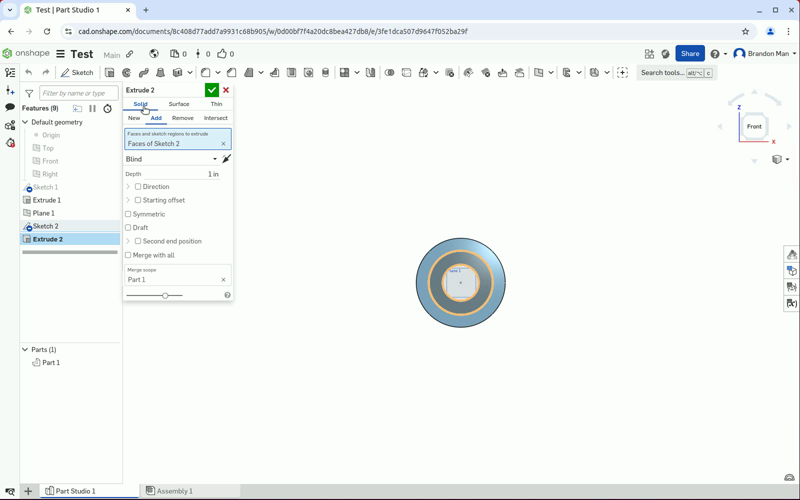
click(143, 106)
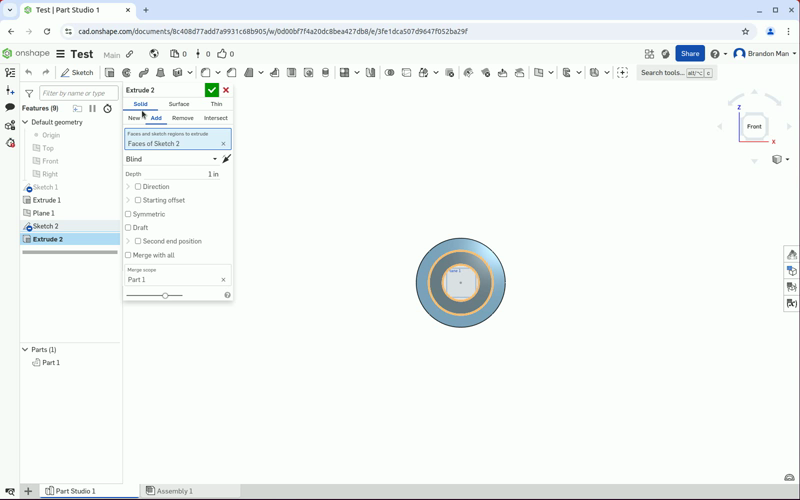
mouse_move(137, 120)
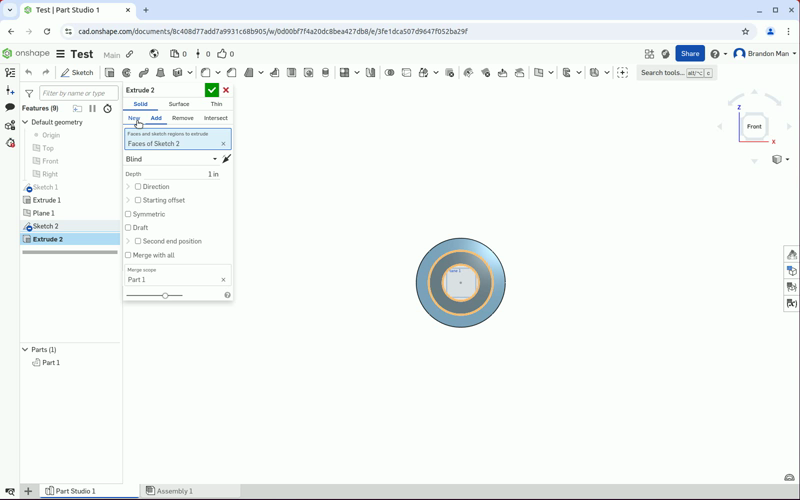
click(137, 120)
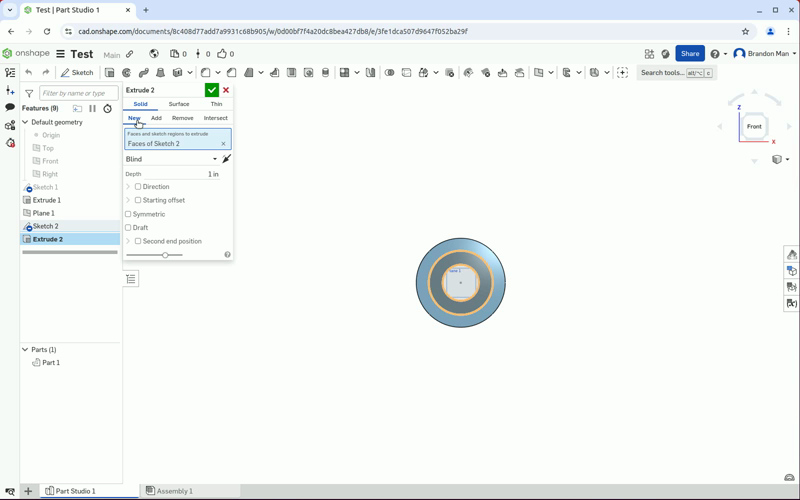
key(tab, 4)
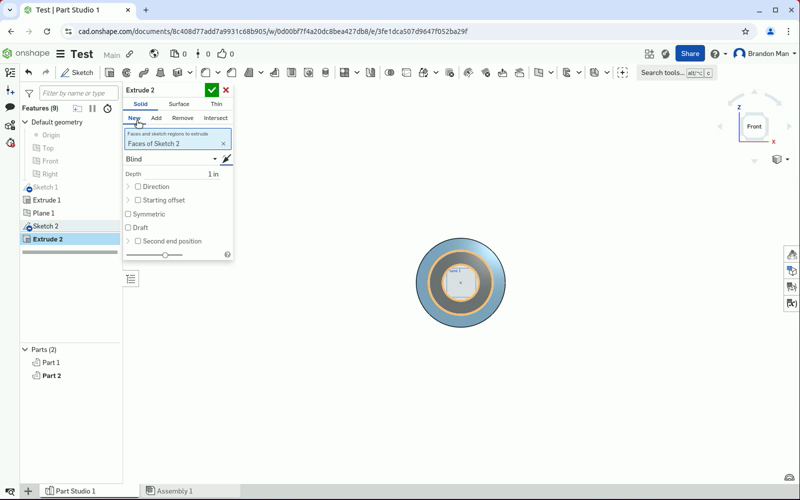
text(1.204)
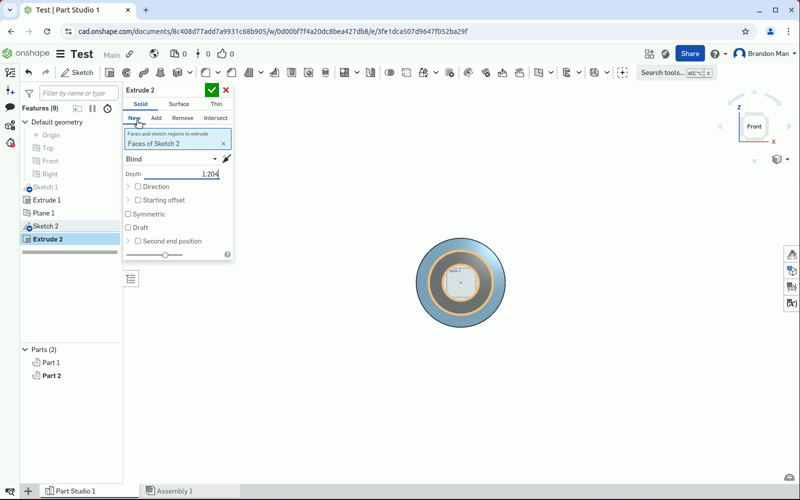
key(enter)
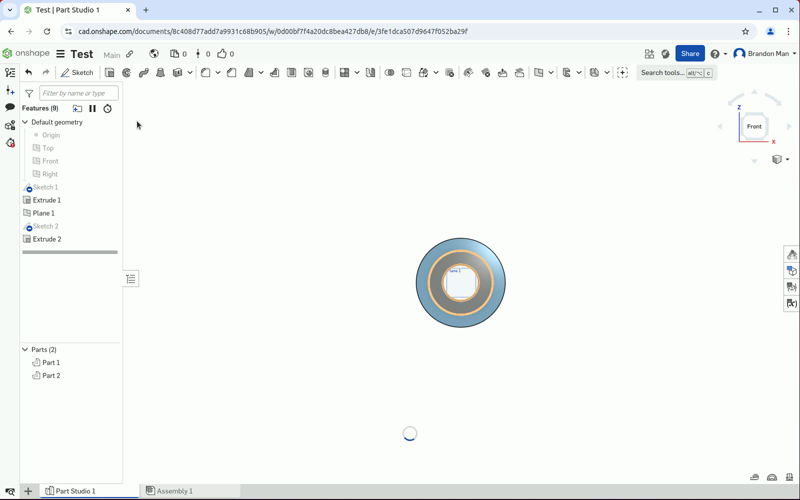
key(shift+h)
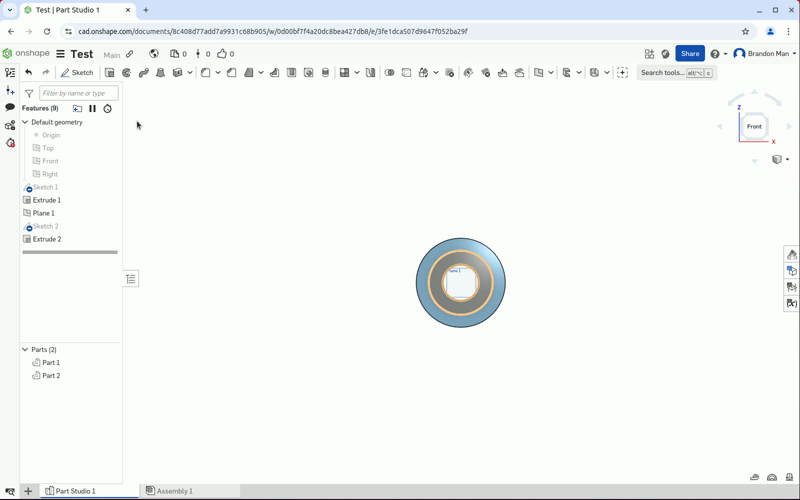
key(shift+h)
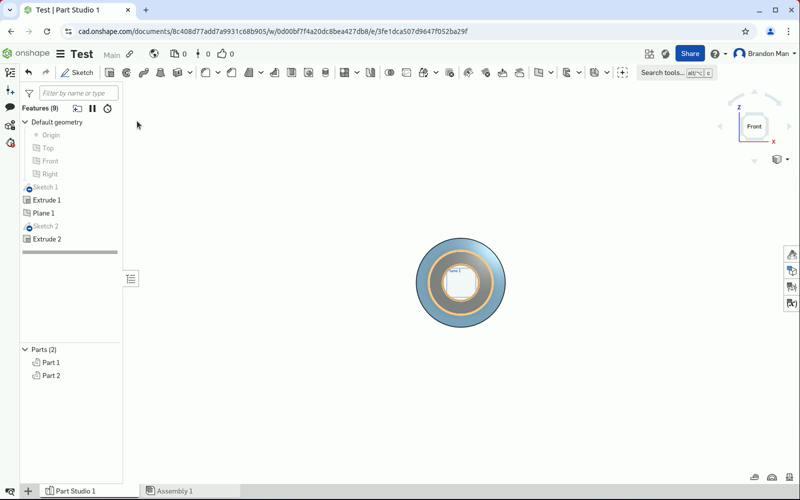
key(shift+7)
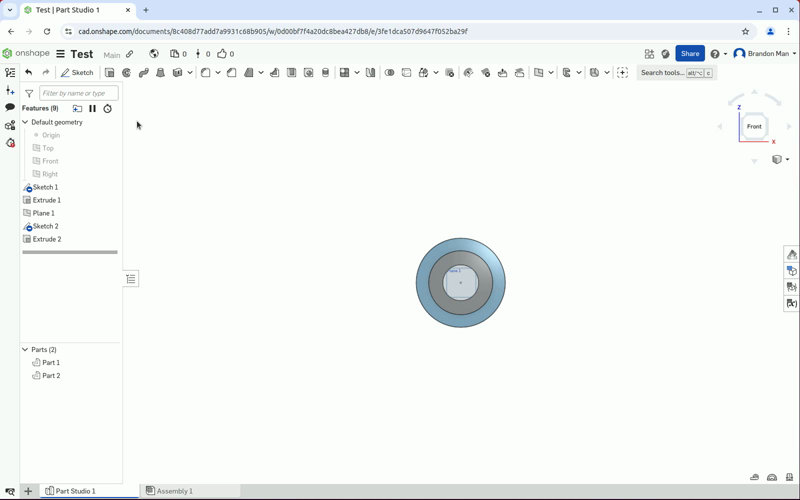
key(left, 2)
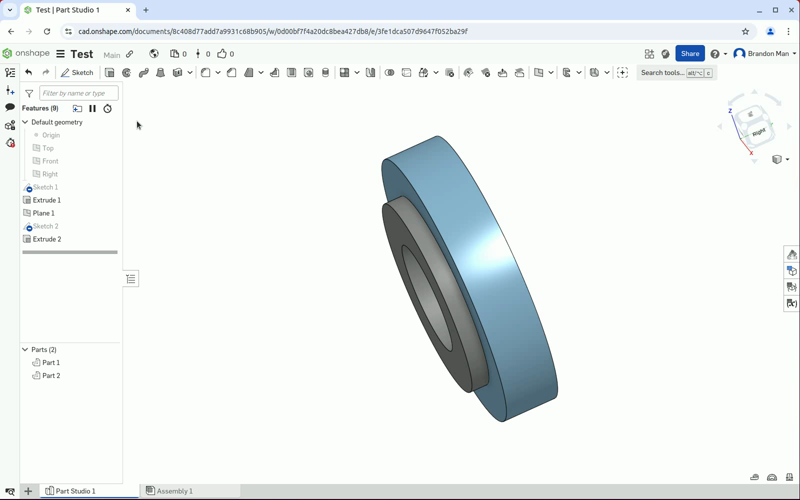
key(down, 2)
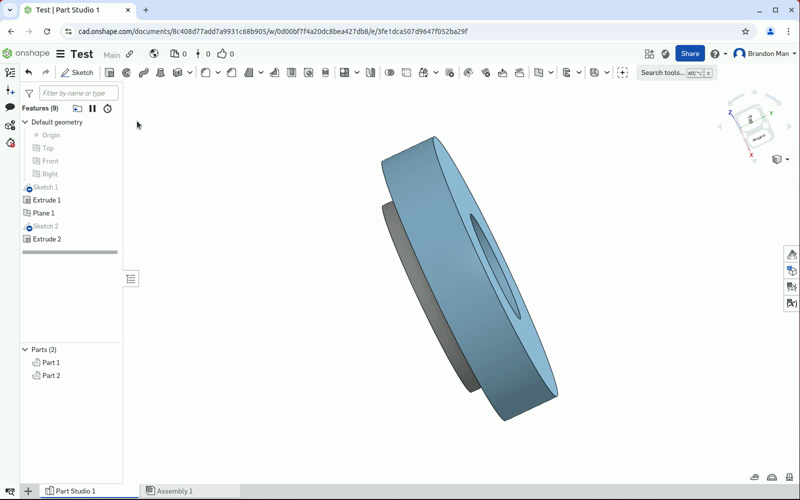
key(up, 2)
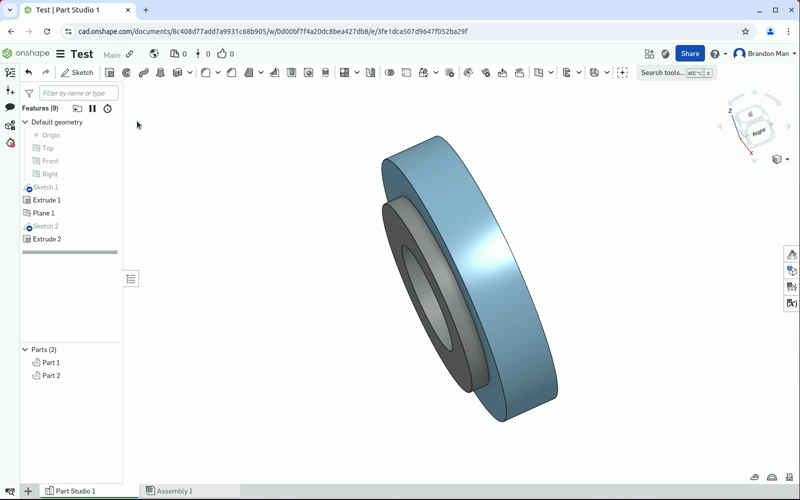
key(right, 2)
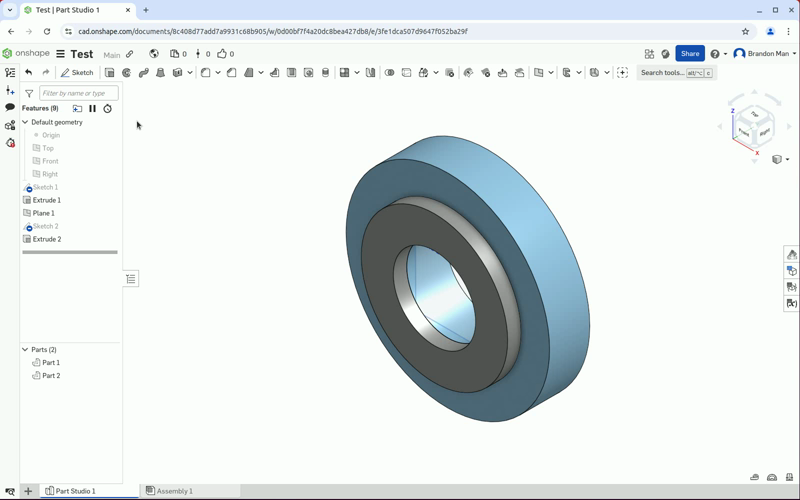
mouse_move(73, 189)
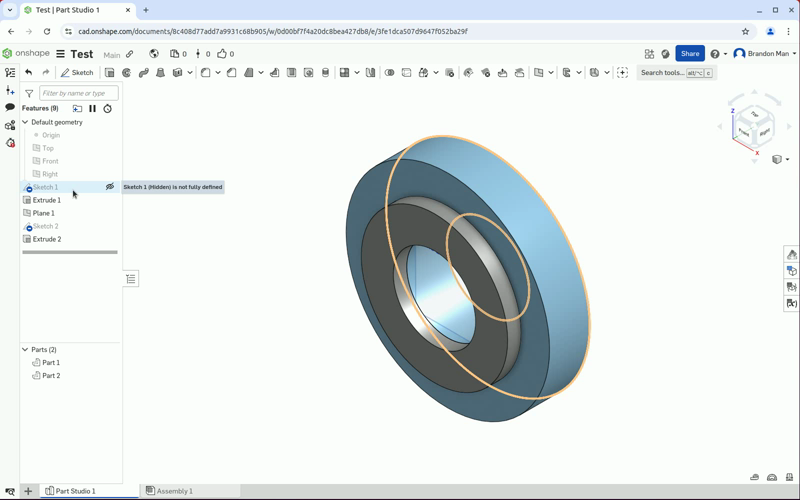
click(73, 189)